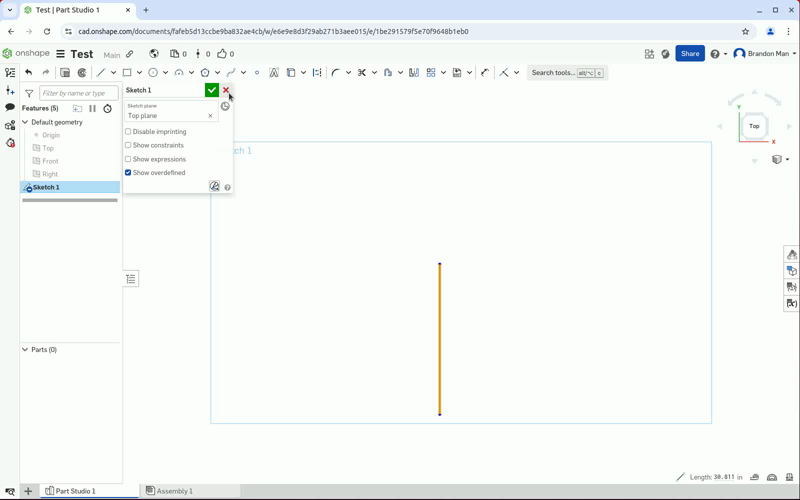
key(shift+h)
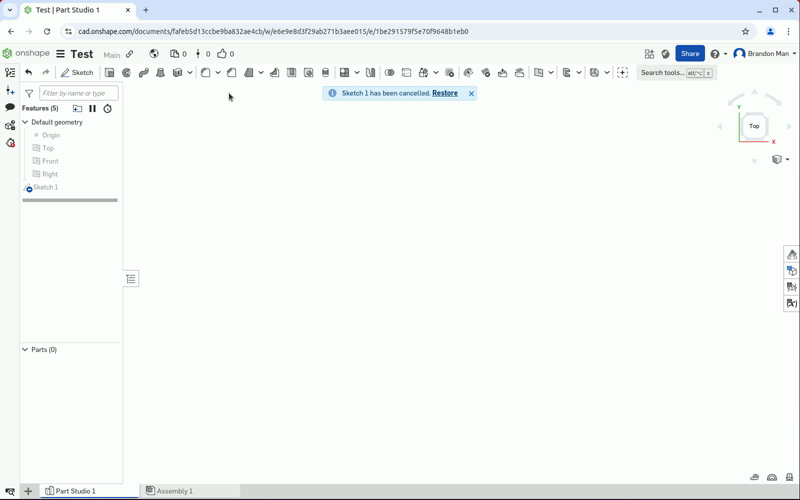
mouse_move(73, 352)
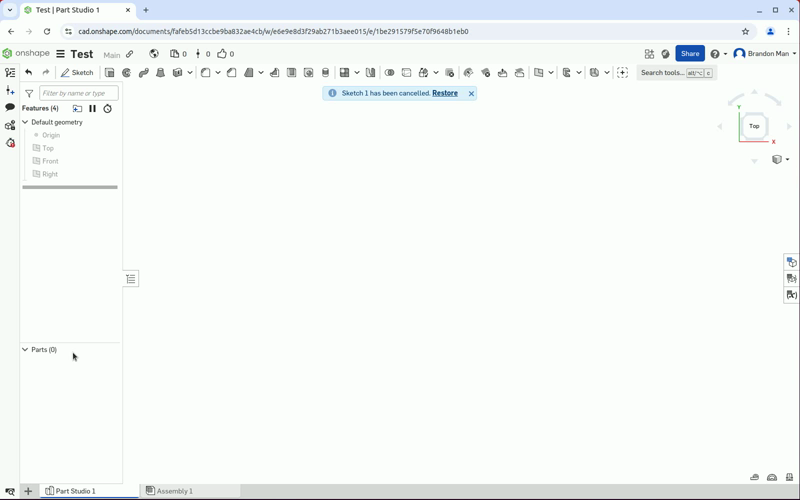
key(y)
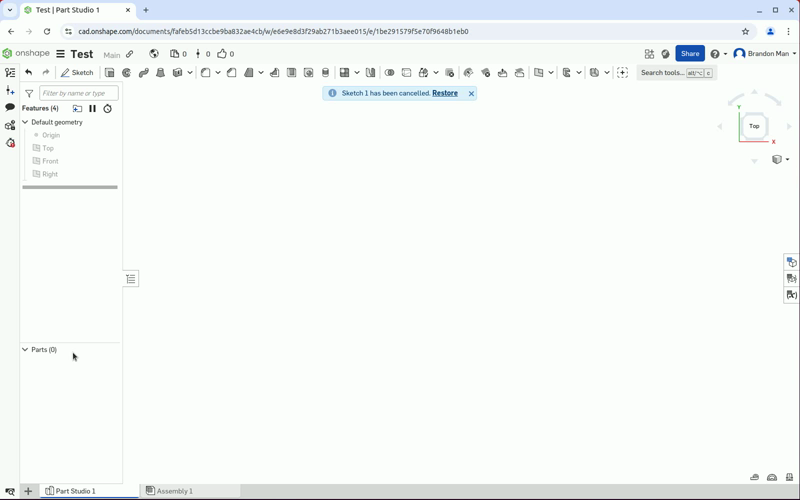
key(shift+p)
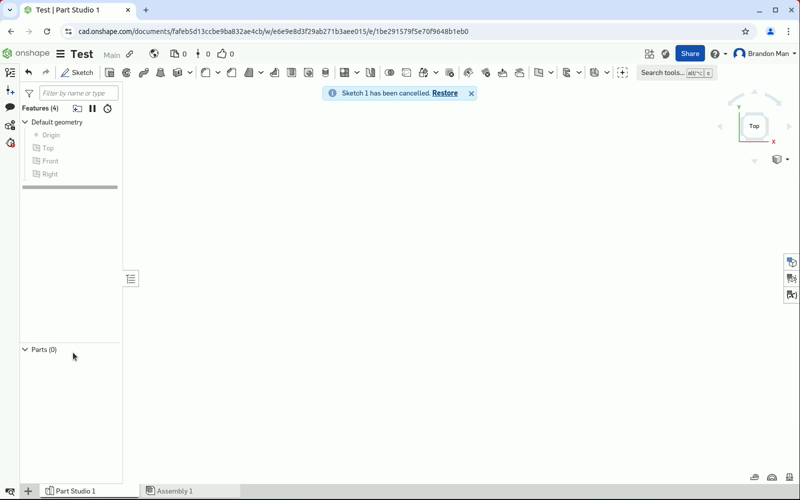
key(space)
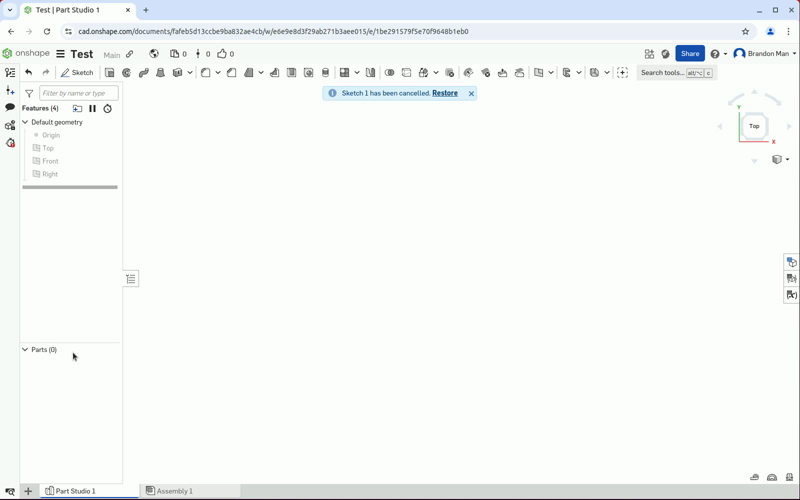
key_down(shift)
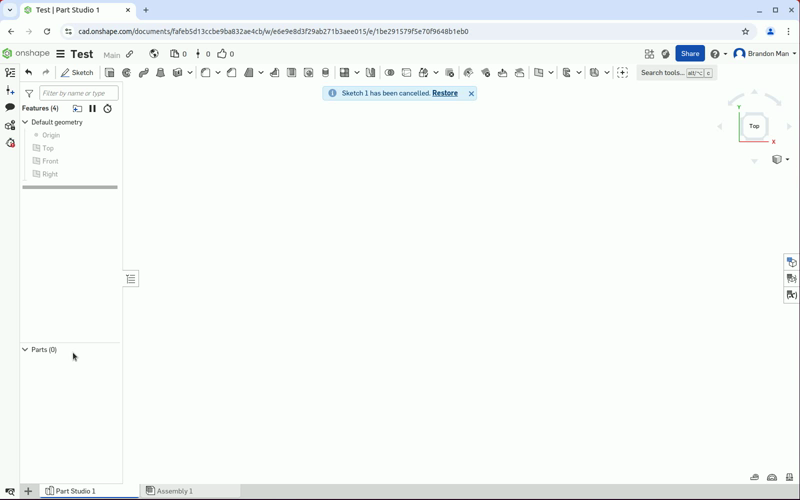
key(up)
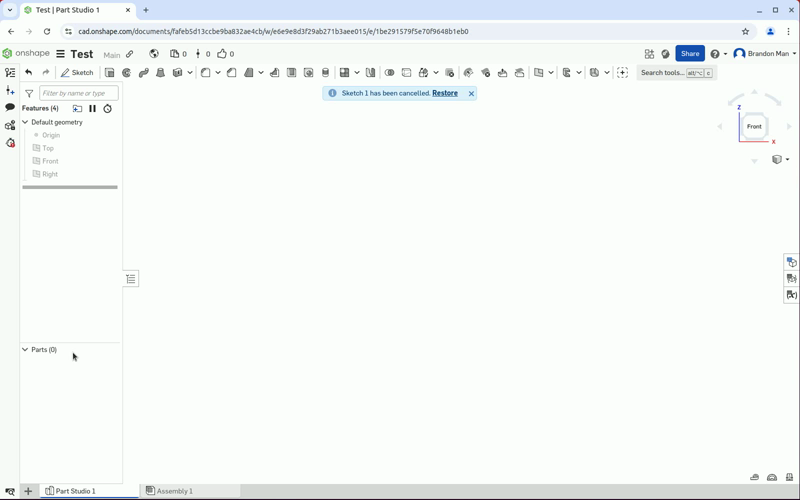
key_up(shift)
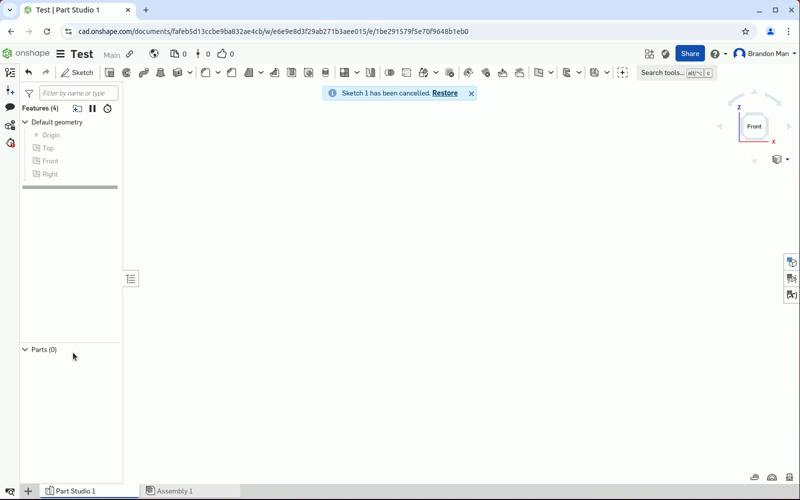
mouse_move(73, 352)
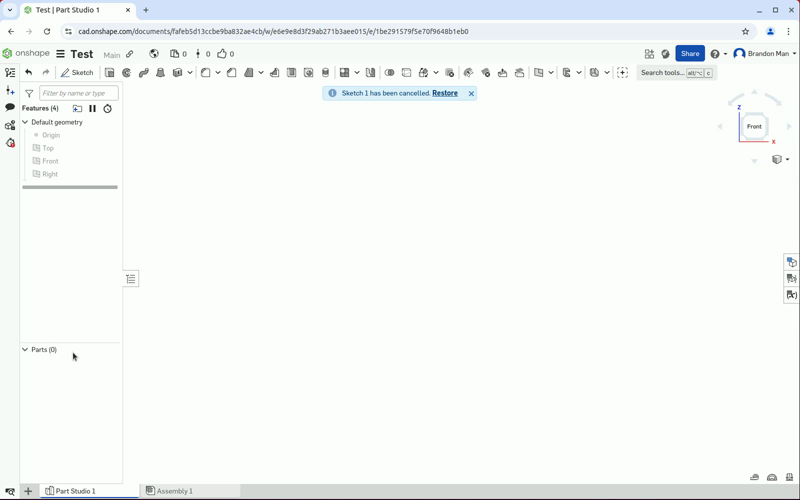
key(shift+y)
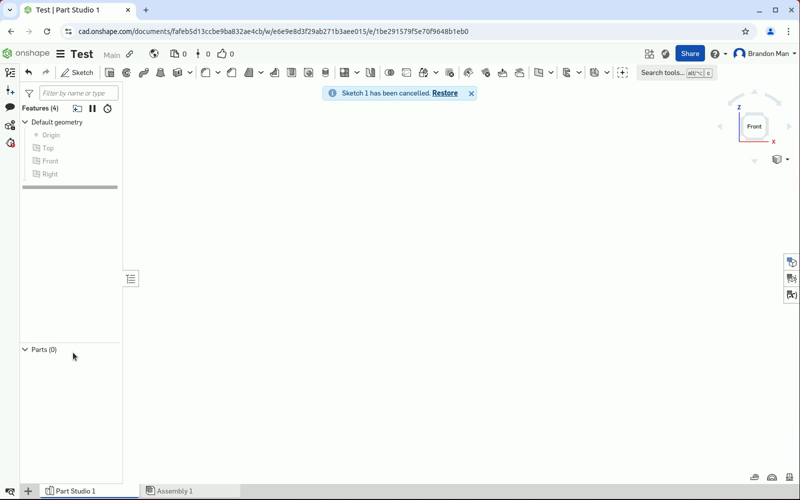
key(shift+s)
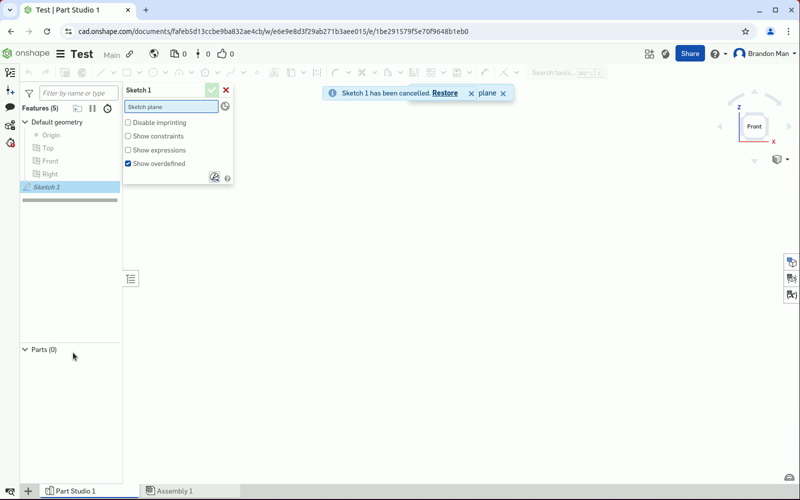
mouse_move(73, 163)
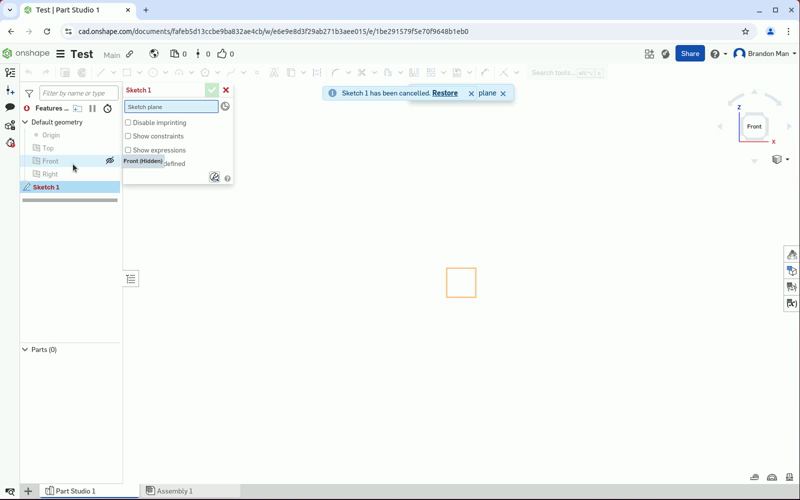
click(73, 163)
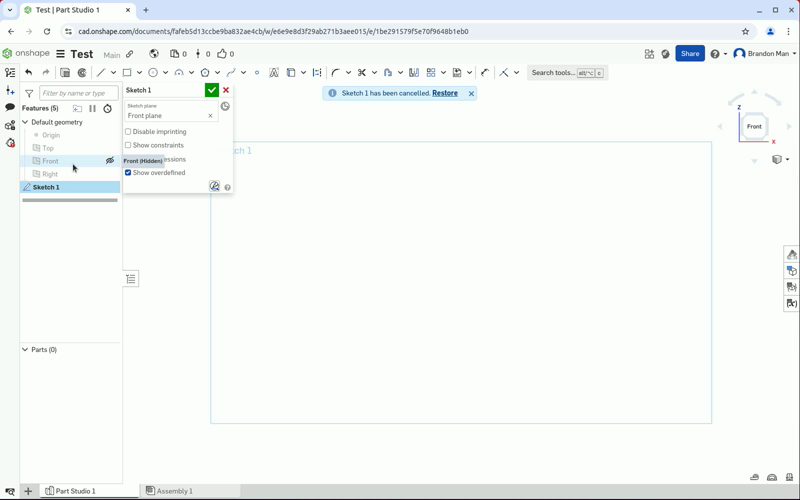
mouse_move(73, 352)
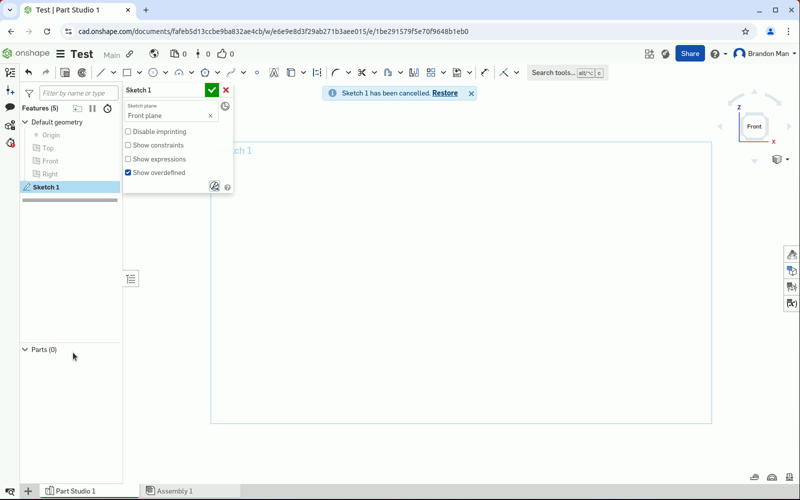
key(y)
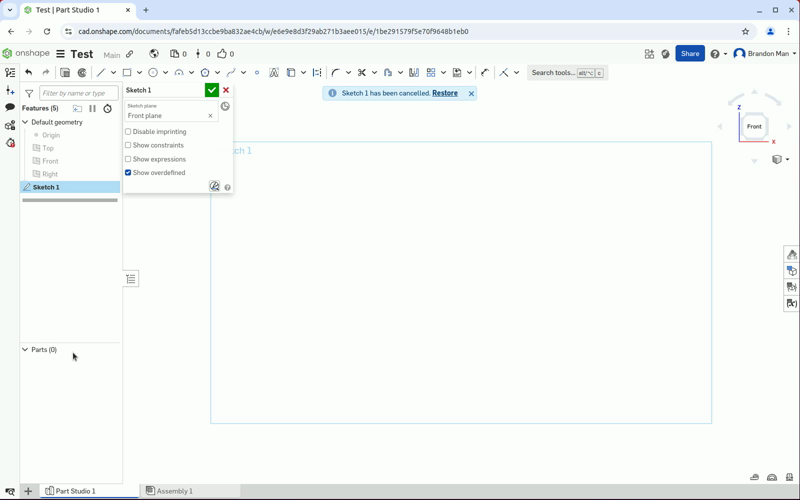
key(l)
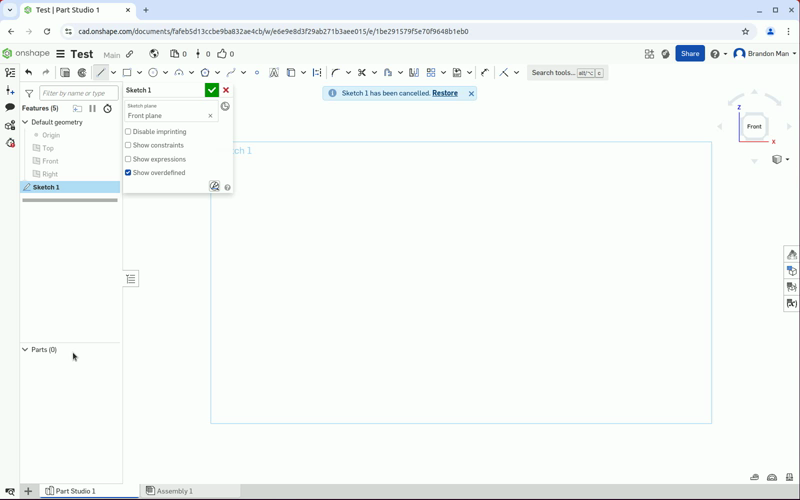
key_down(shift)
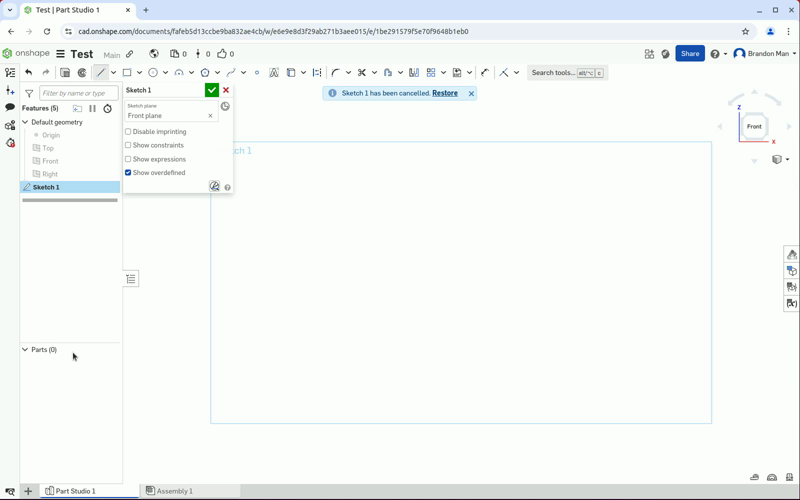
mouse_move(349, 335)
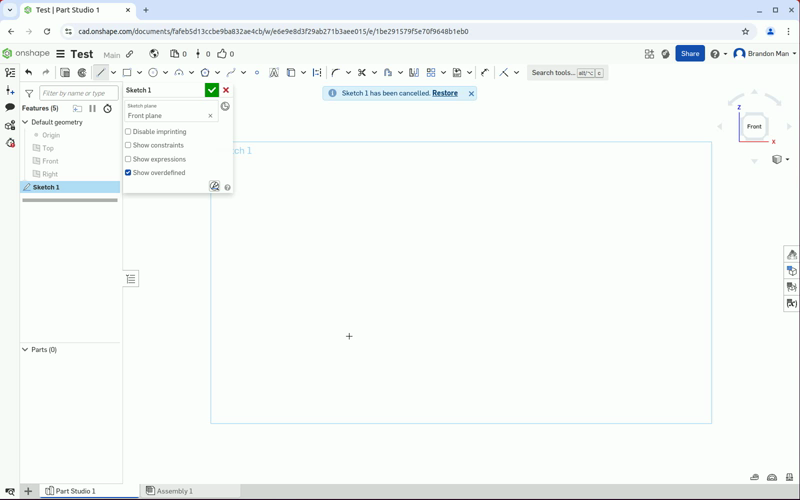
click(349, 335)
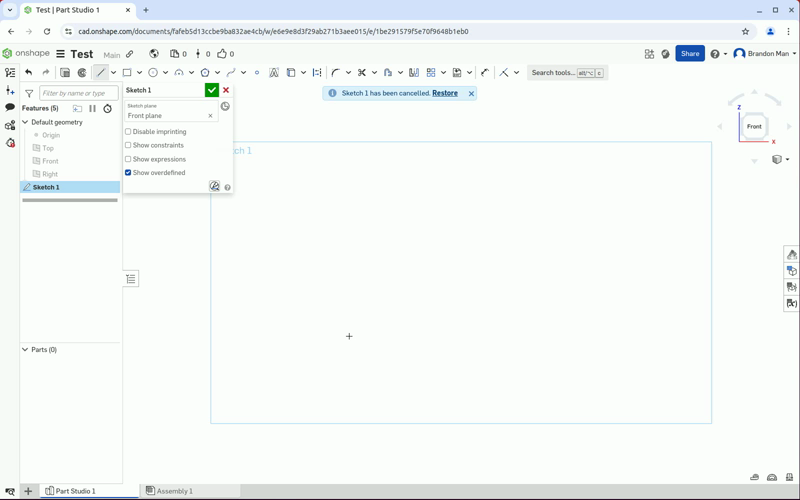
key_up(shift)
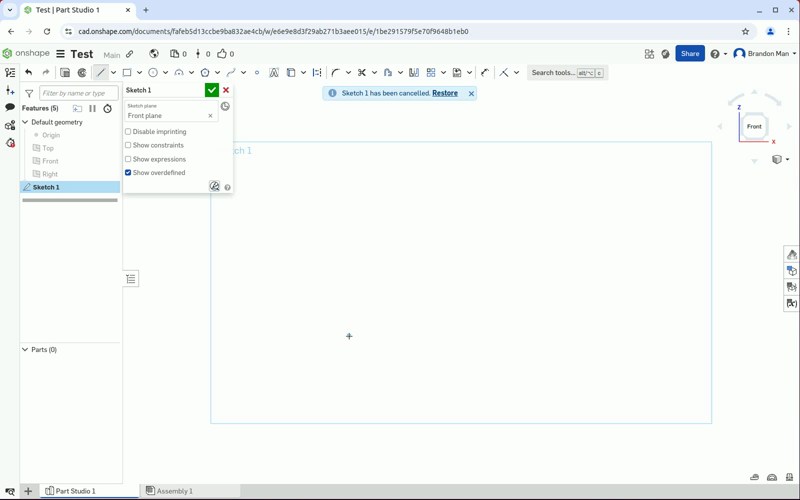
key_down(shift)
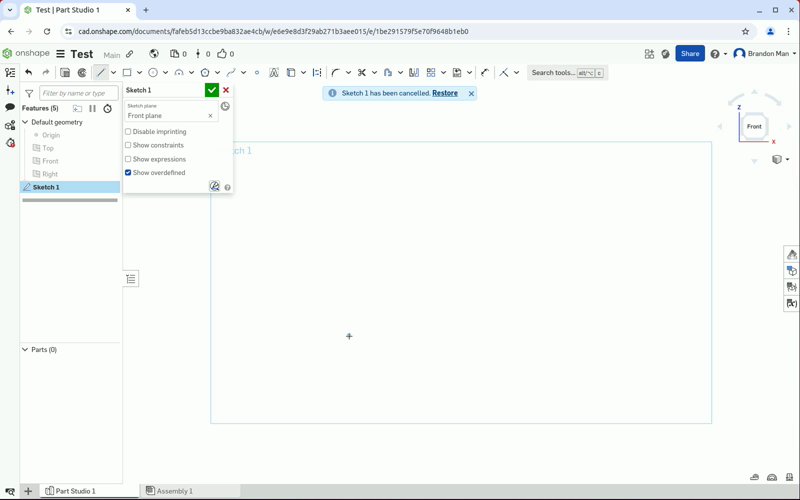
mouse_move(427, 335)
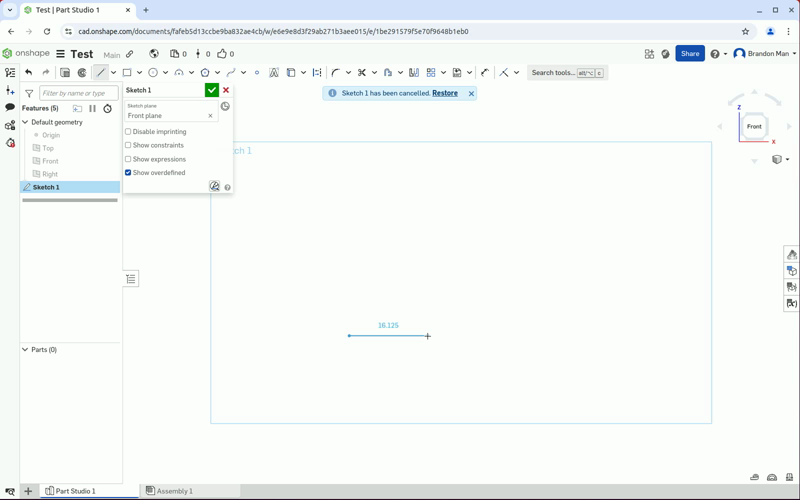
click(427, 335)
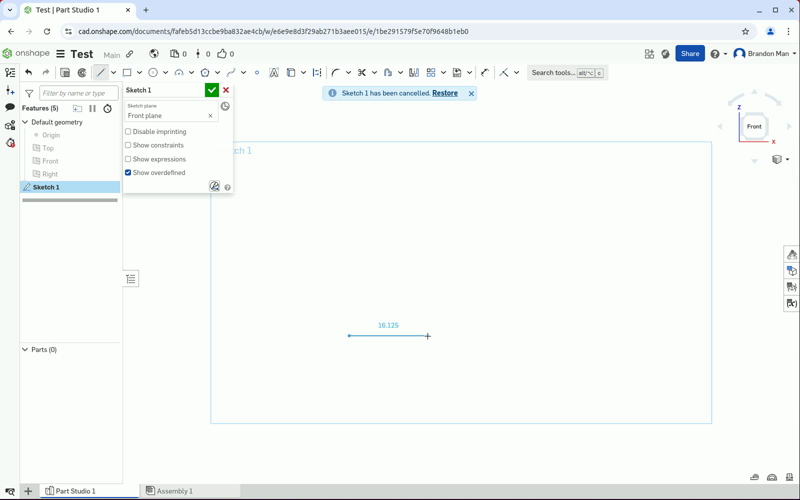
key_up(shift)
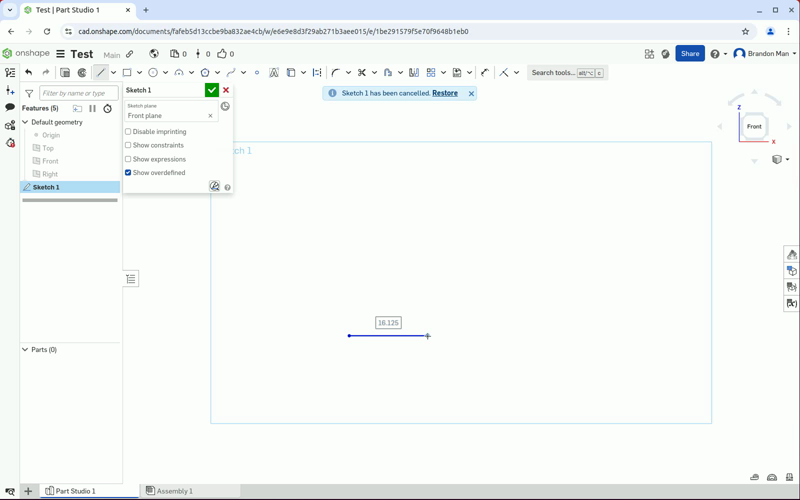
key_down(shift)
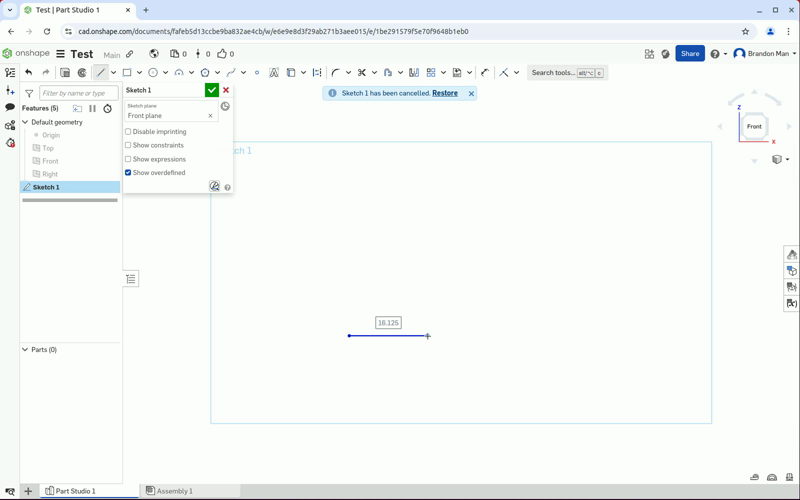
mouse_move(404, 228)
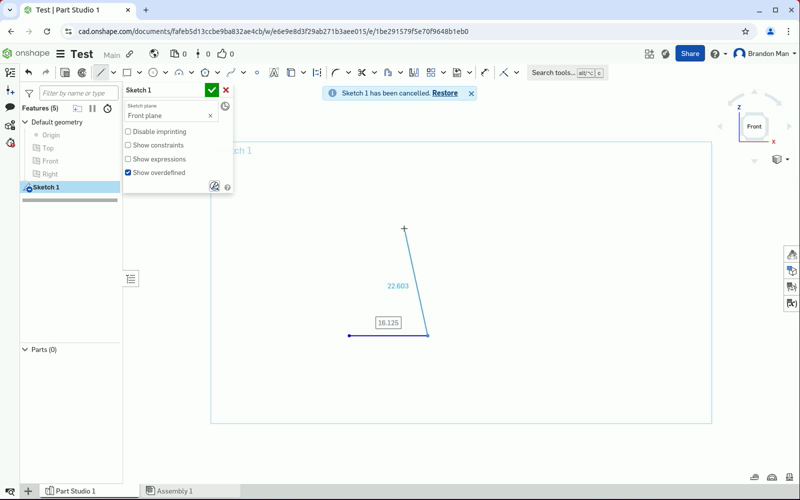
click(404, 228)
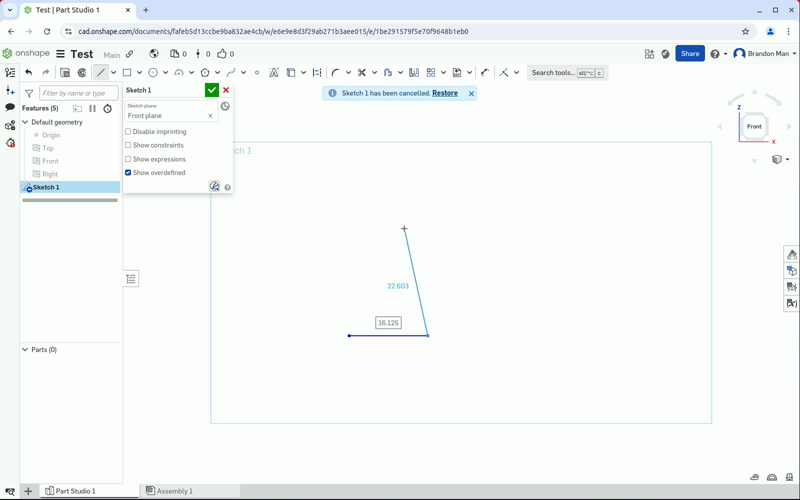
key_up(shift)
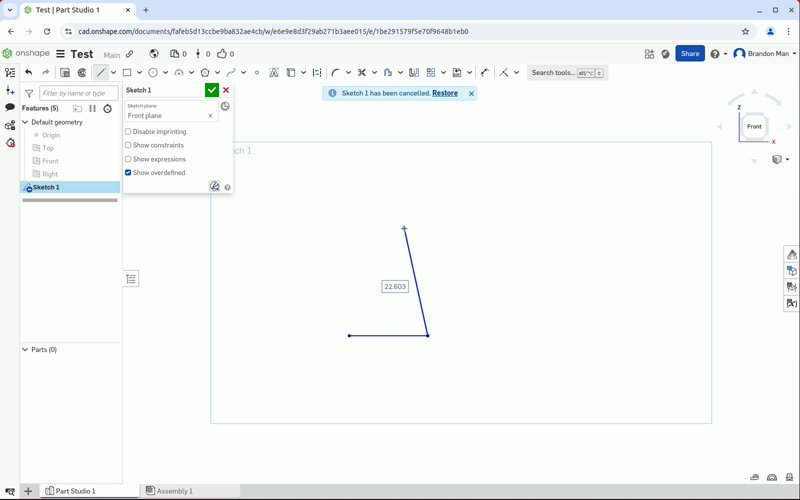
key_down(shift)
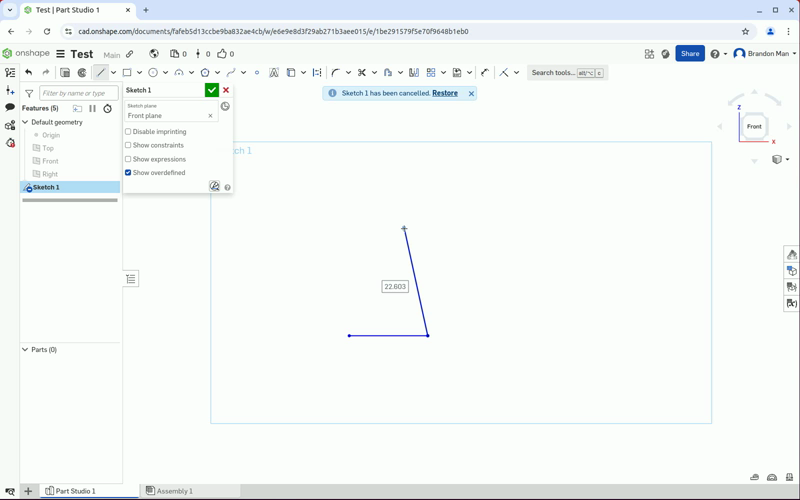
mouse_move(434, 228)
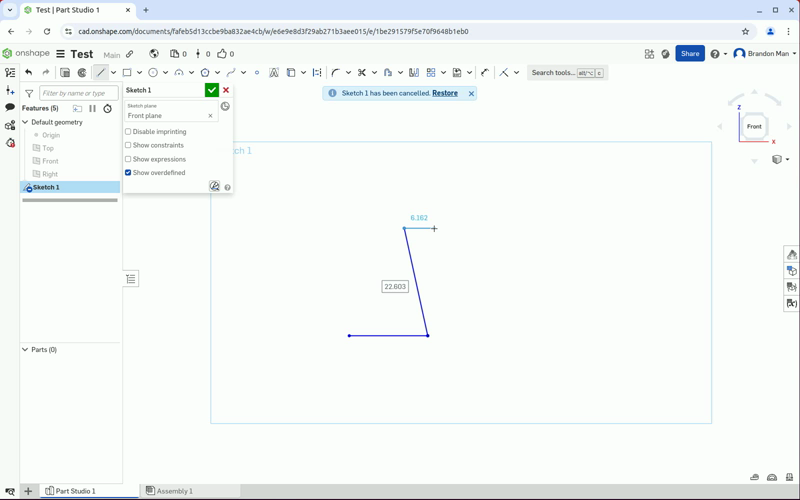
mouse_move(349, 228)
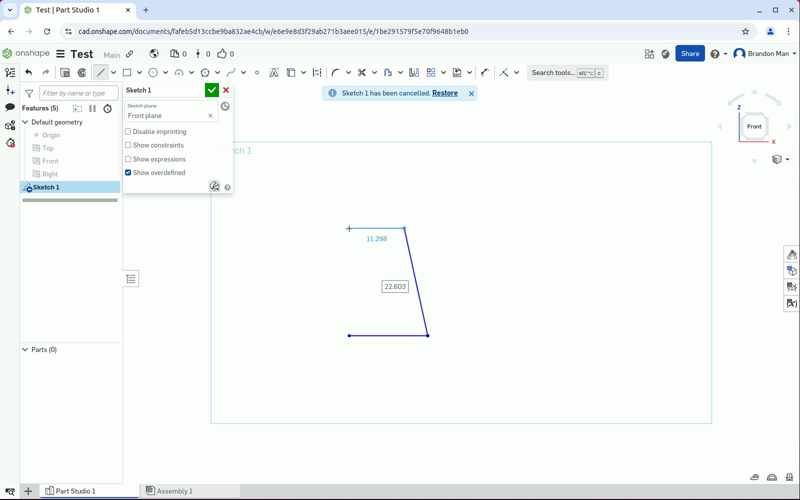
click(349, 228)
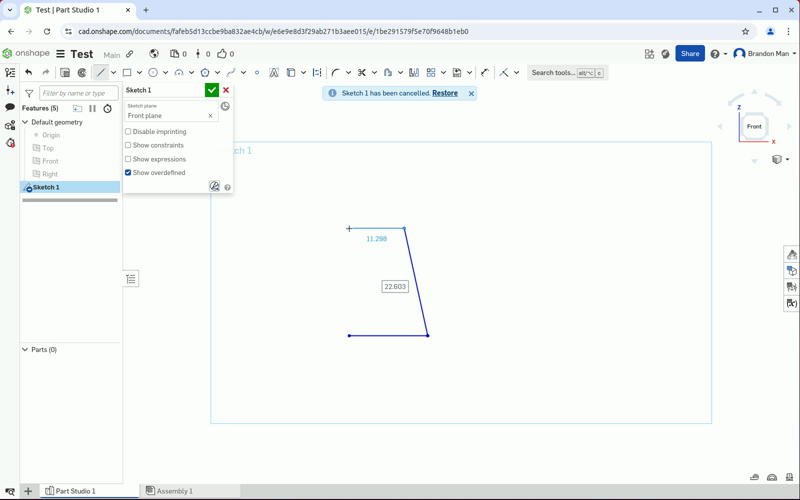
key_up(shift)
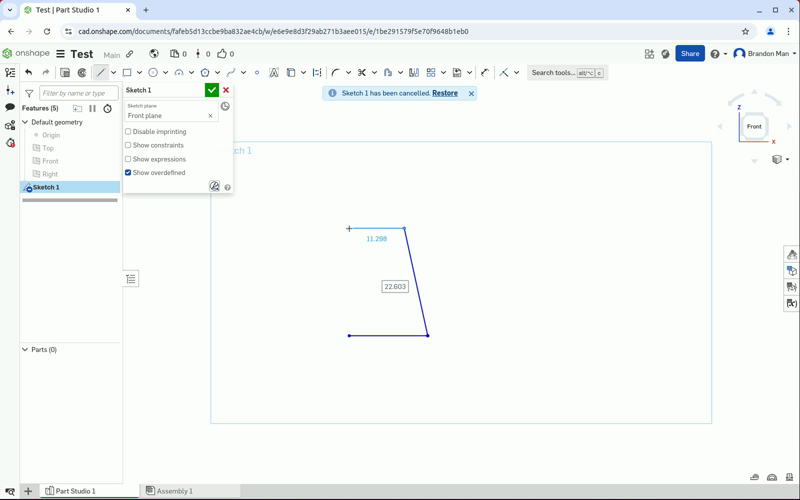
key_down(shift)
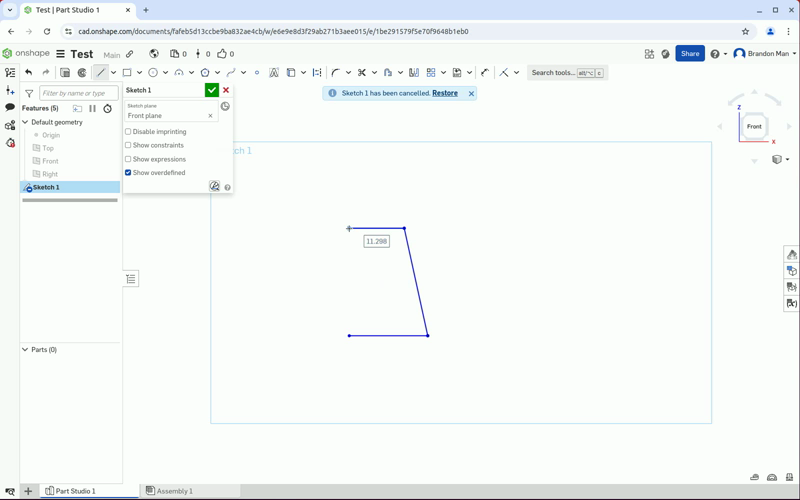
mouse_move(349, 335)
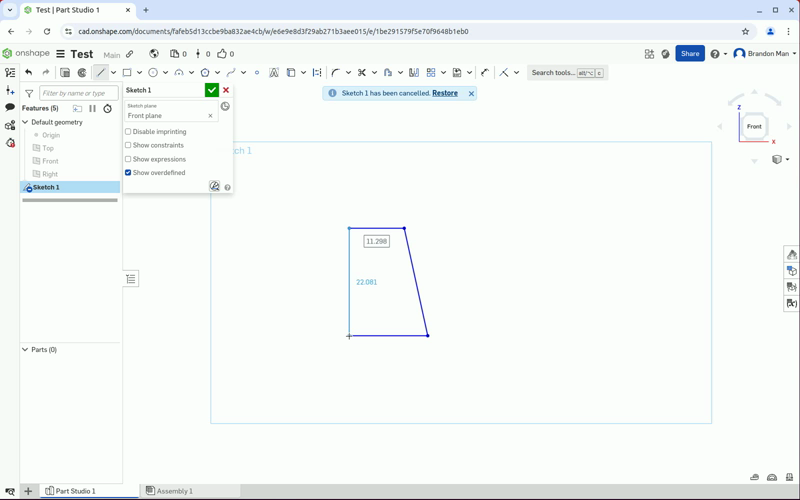
key_up(shift)
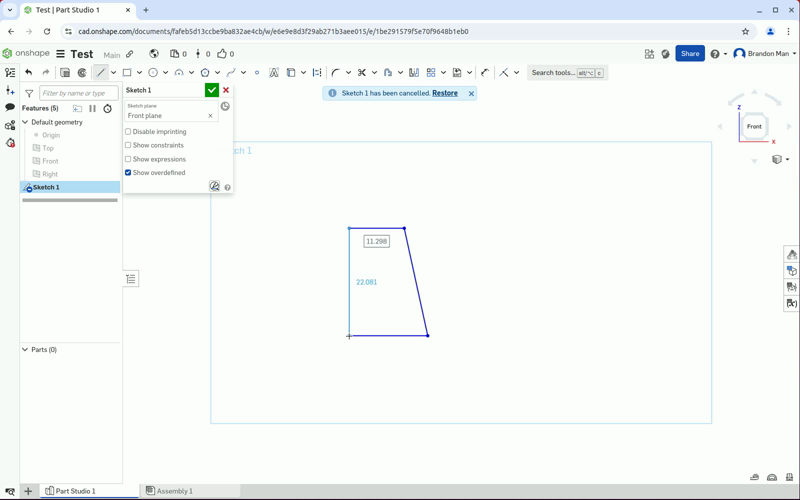
click(349, 335)
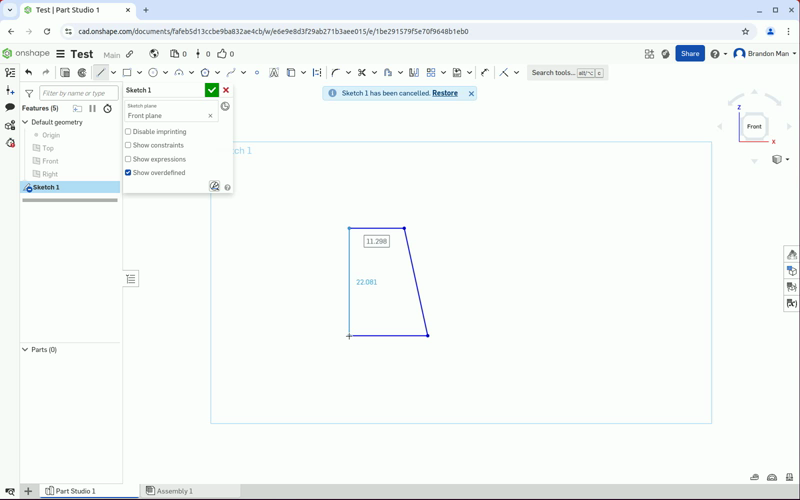
key(esc)
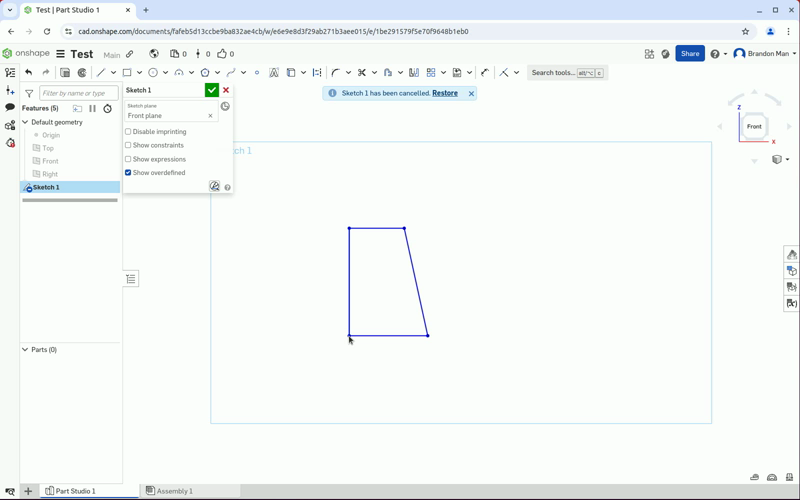
mouse_move(378, 258)
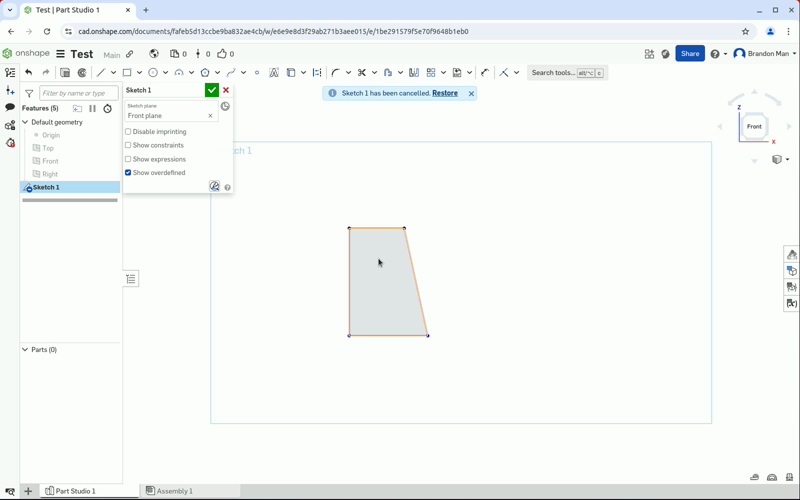
click(378, 258)
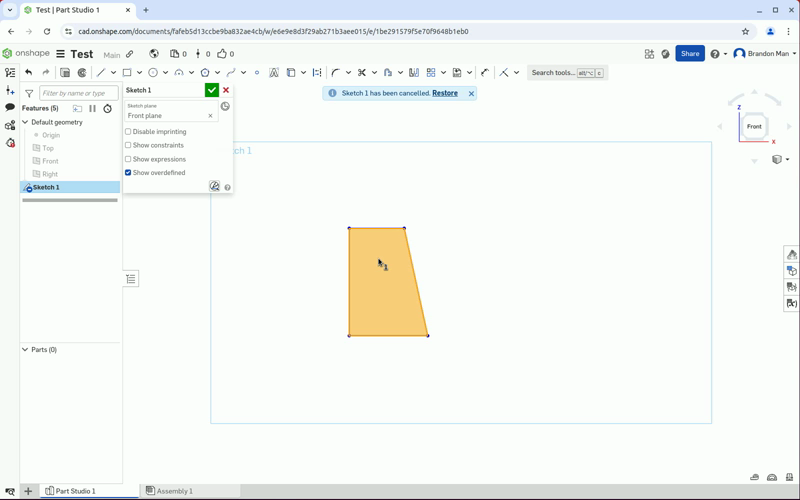
mouse_move(73, 352)
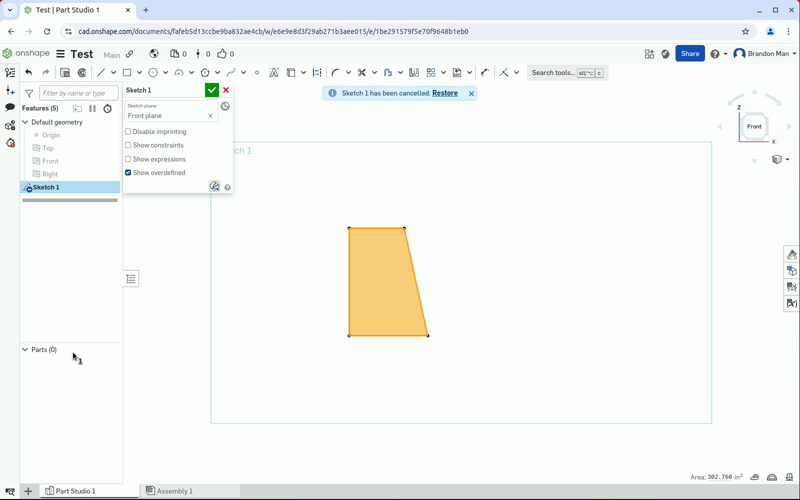
key(shift+y)
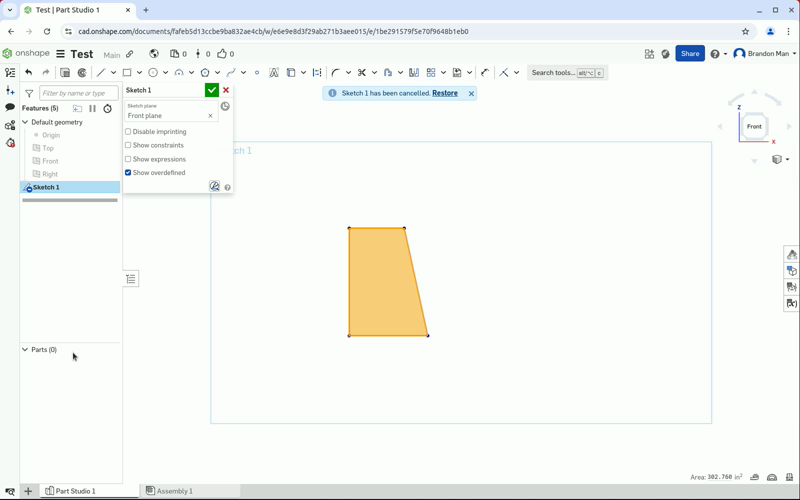
key(shift+e)
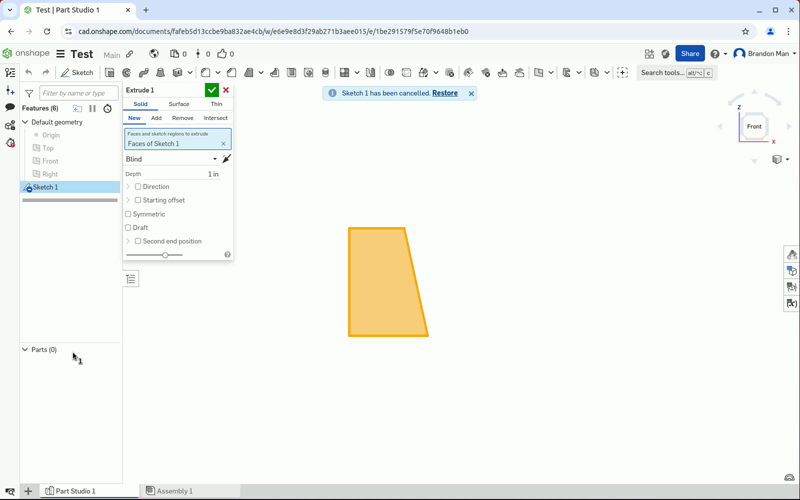
mouse_move(143, 106)
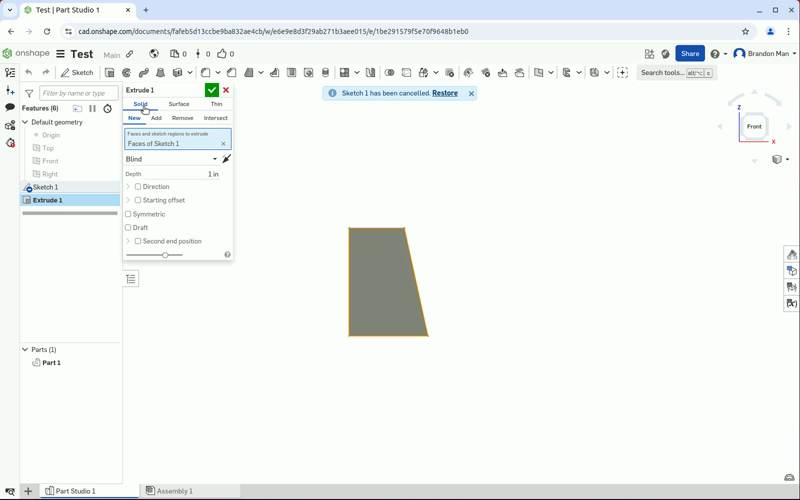
click(143, 106)
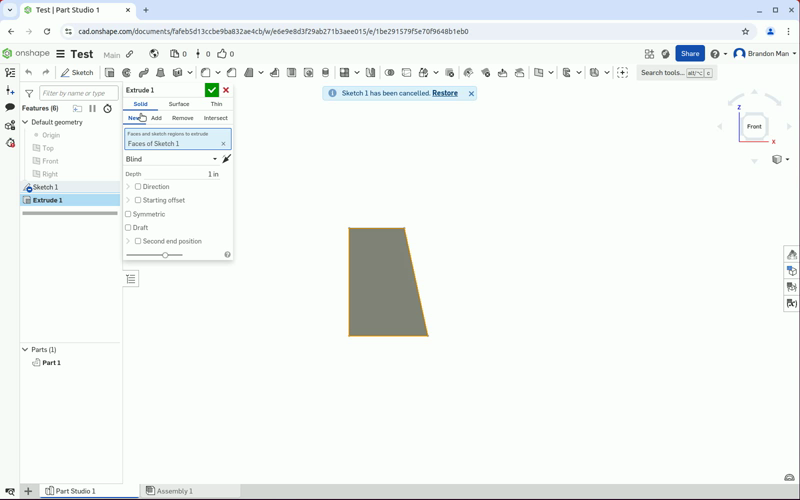
mouse_move(137, 120)
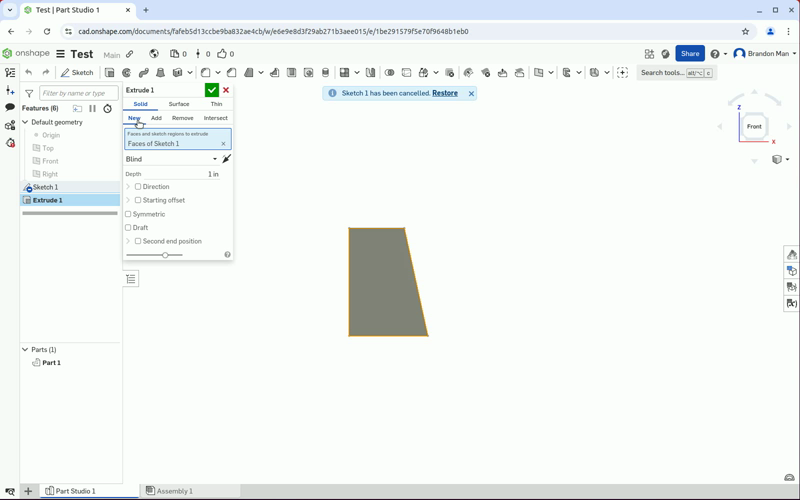
click(137, 120)
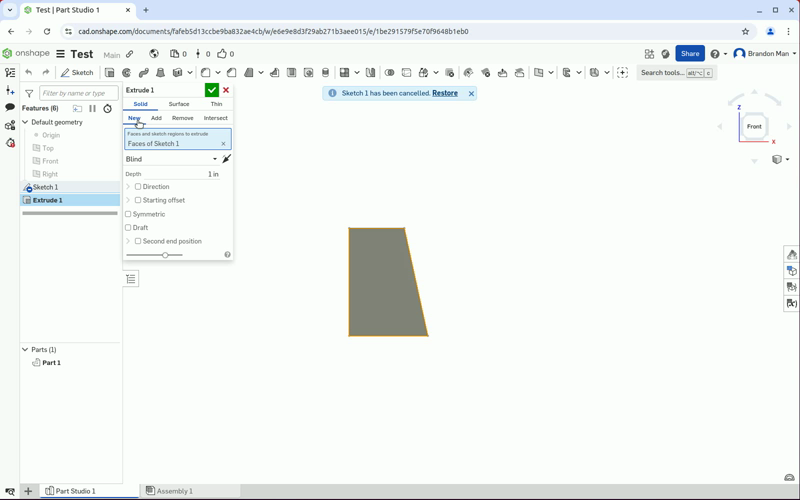
key(tab, 4)
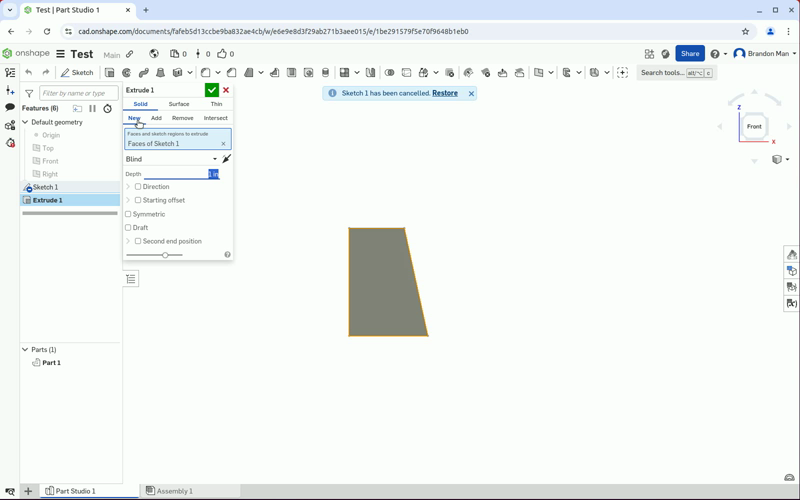
text(12.036)
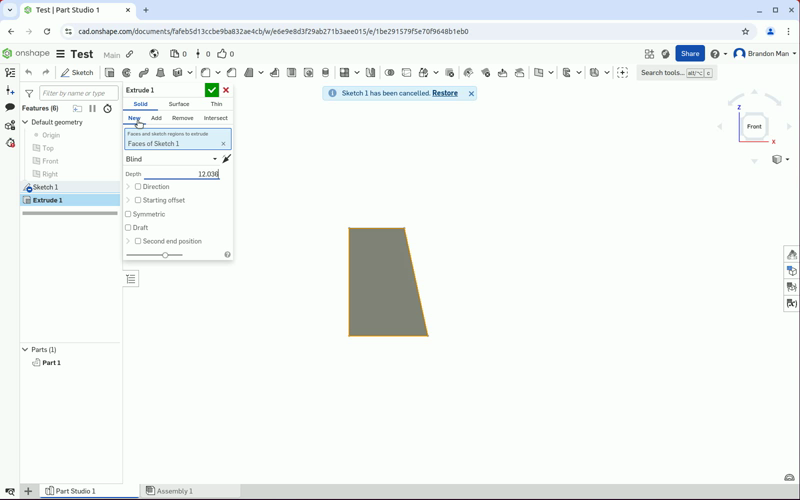
key(enter)
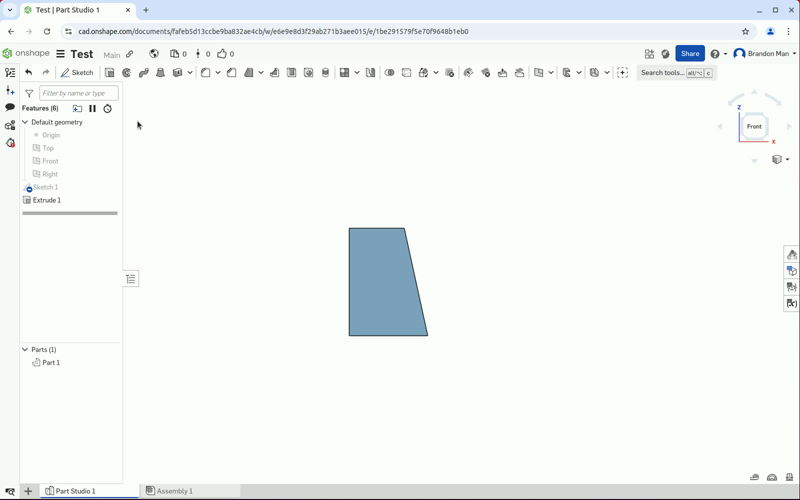
key(shift+h)
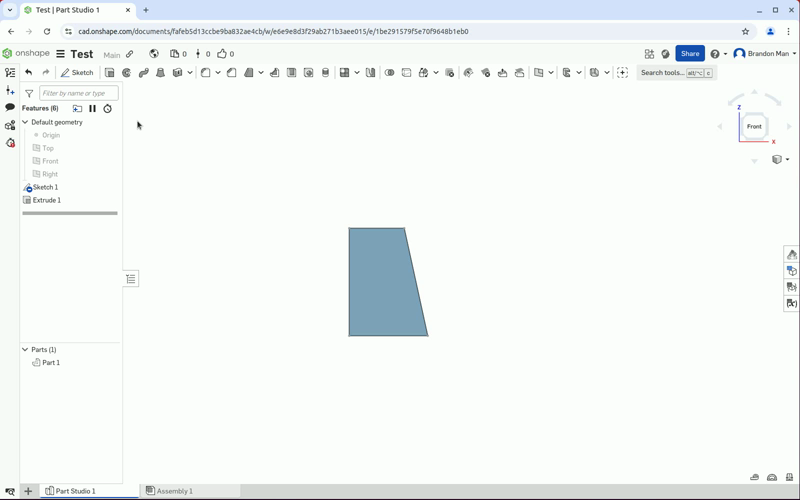
key(shift+h)
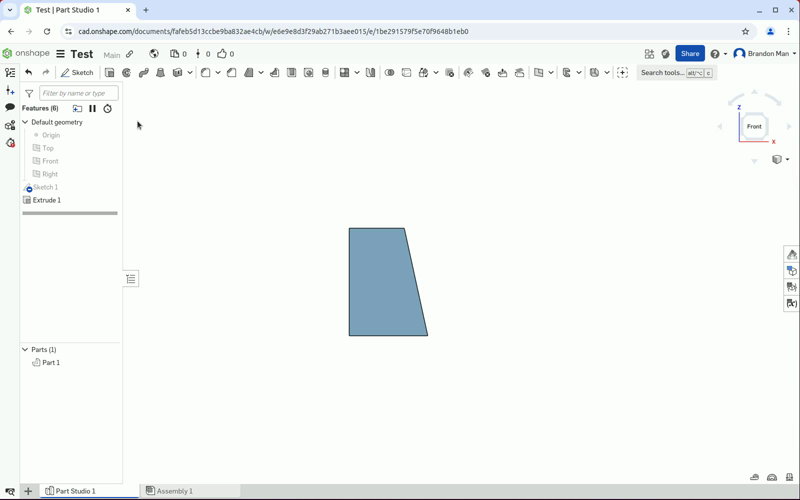
mouse_move(73, 189)
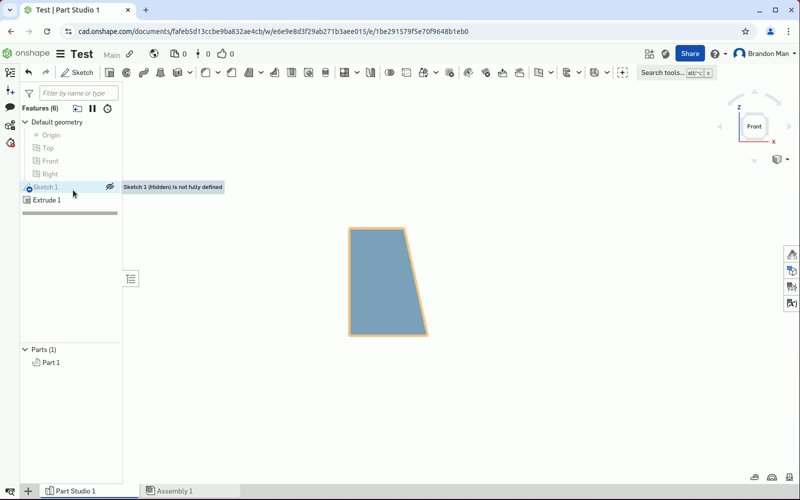
click(73, 189)
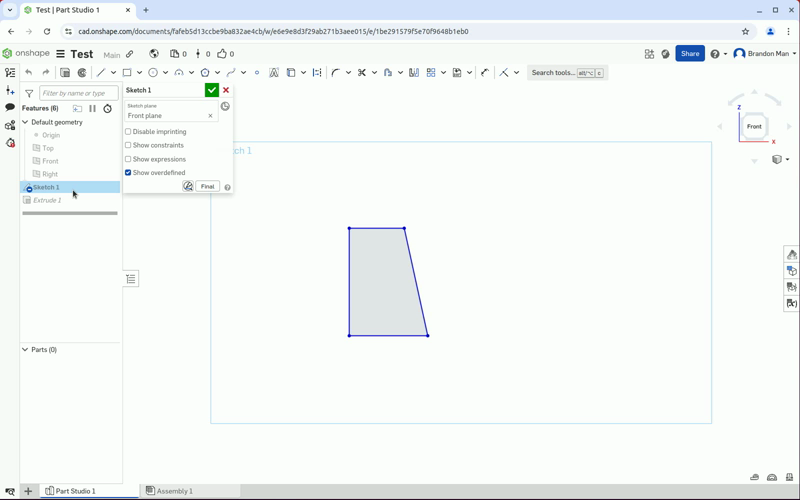
mouse_move(229, 92)
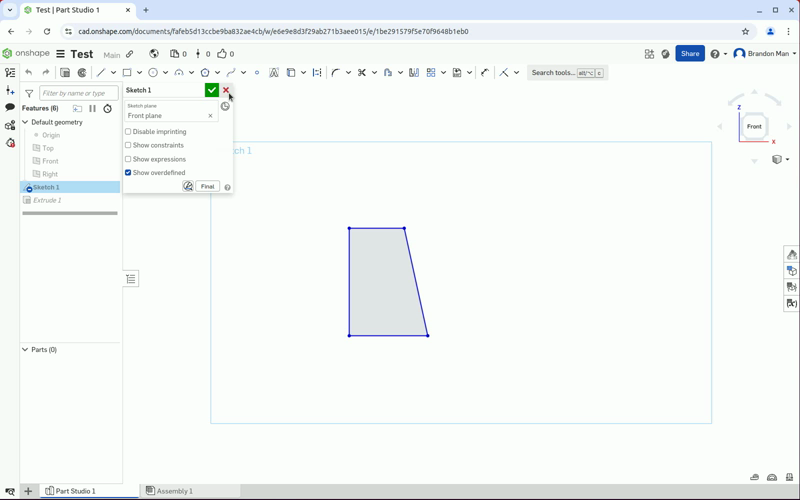
click(229, 92)
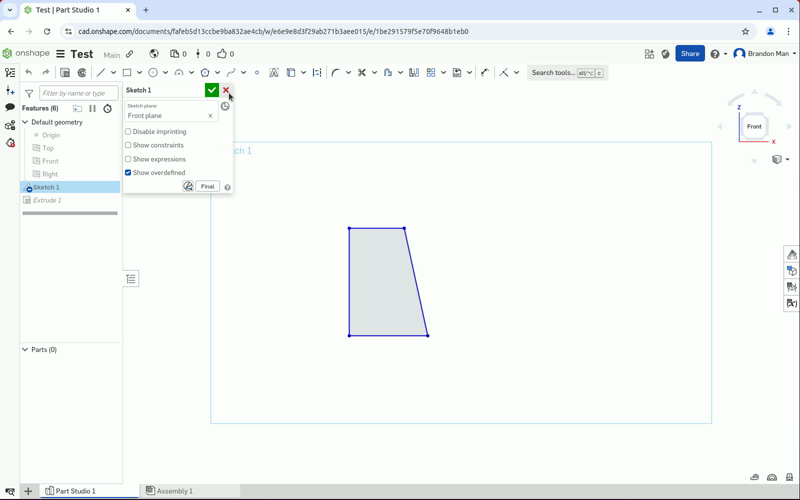
key(shift+s)
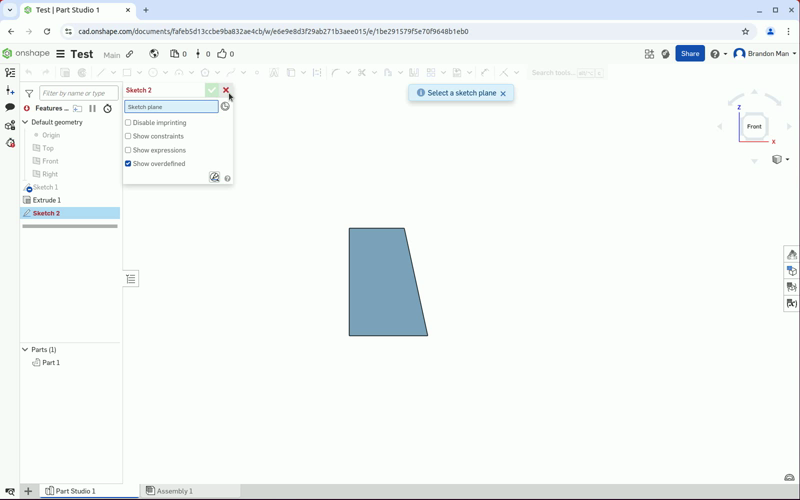
mouse_move(73, 163)
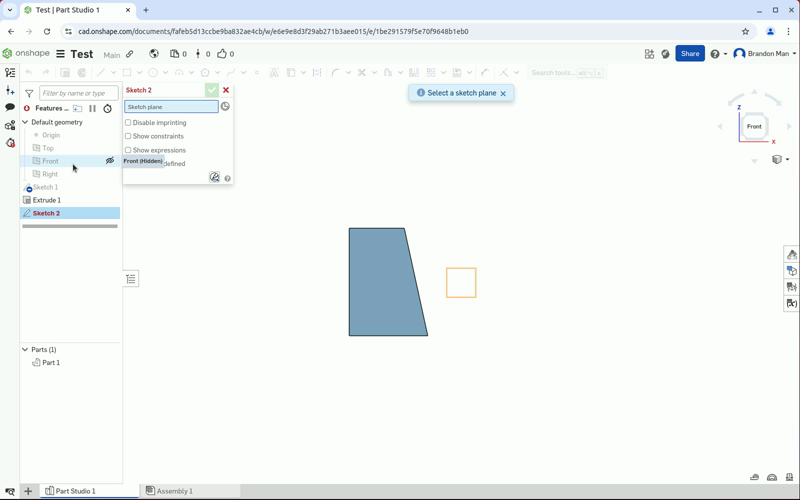
click(73, 163)
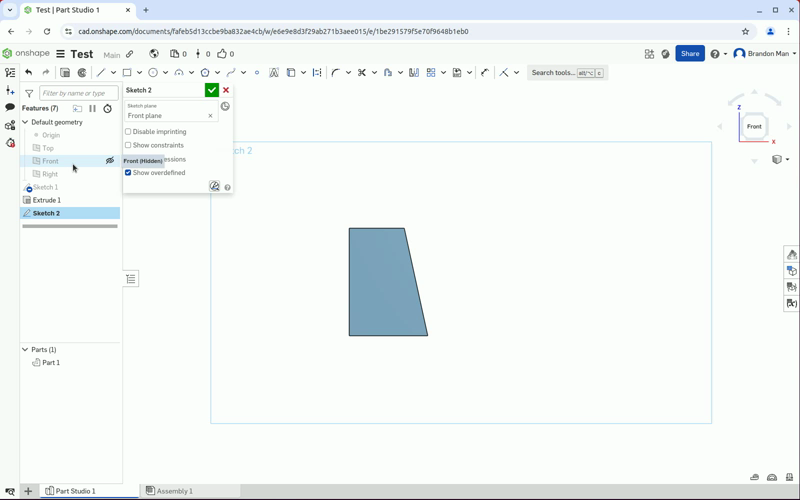
mouse_move(73, 352)
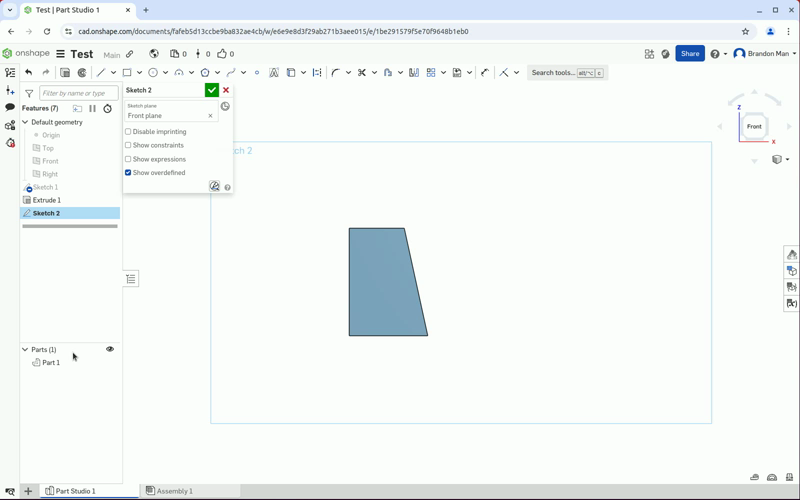
key(y)
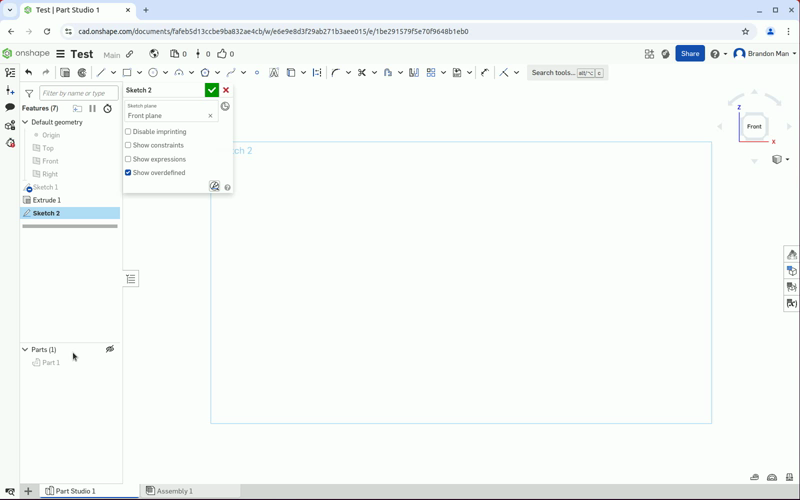
key(l)
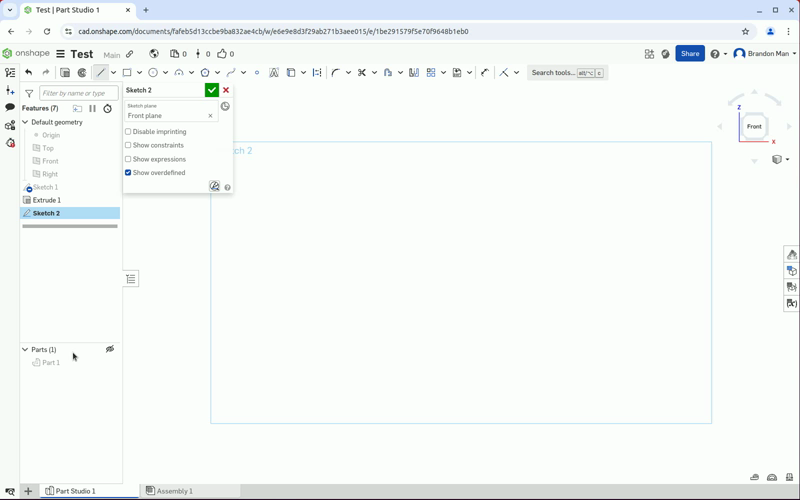
key_down(shift)
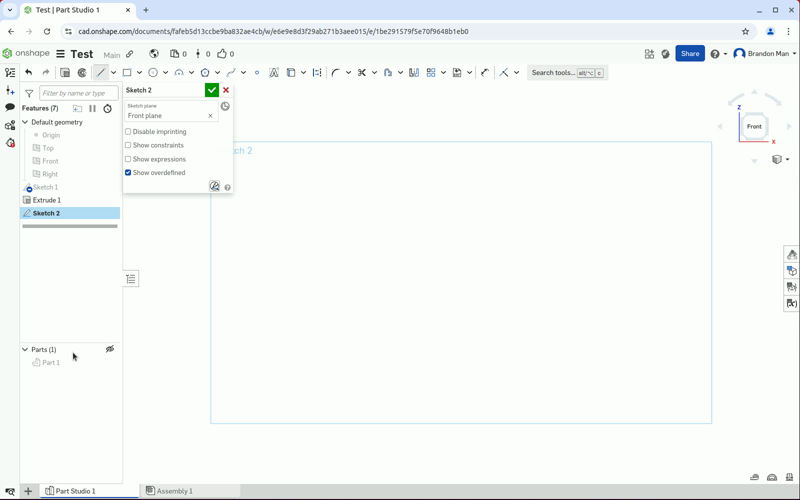
mouse_move(494, 335)
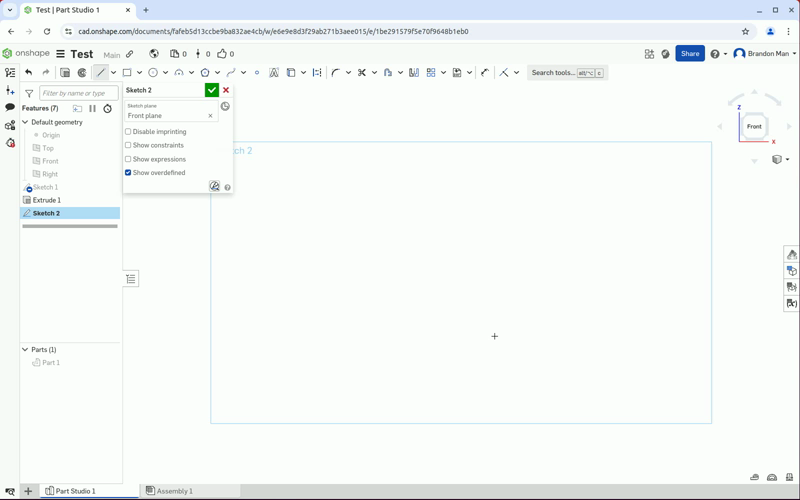
click(494, 335)
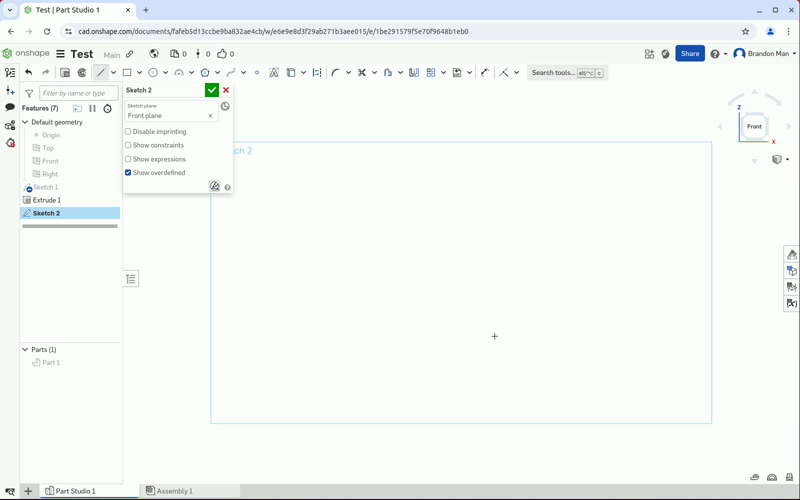
key_up(shift)
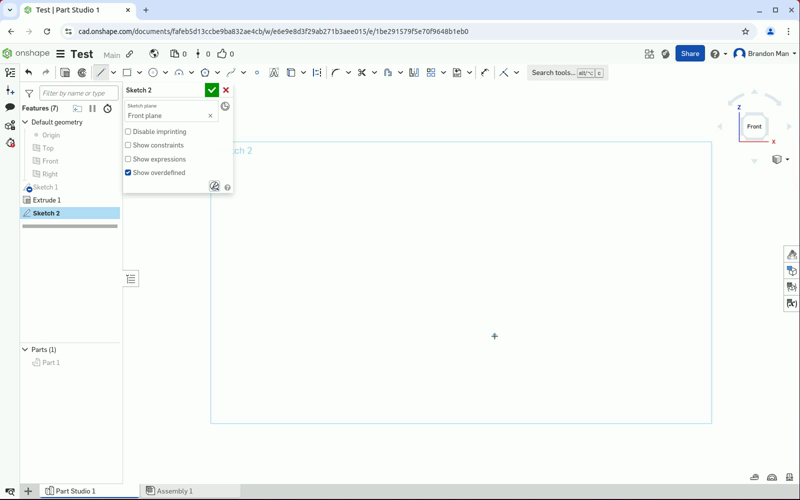
key_down(shift)
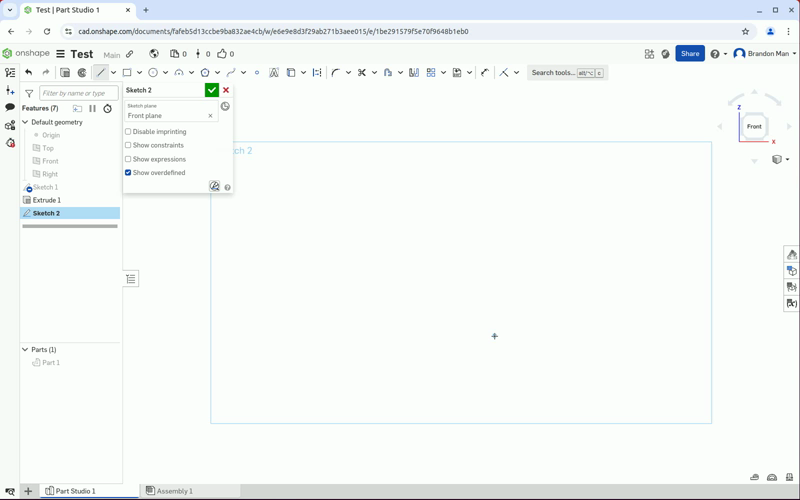
mouse_move(573, 335)
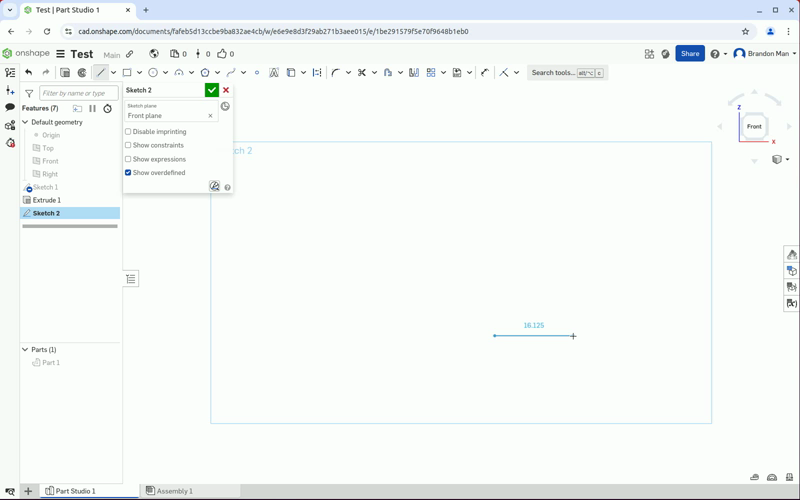
click(573, 335)
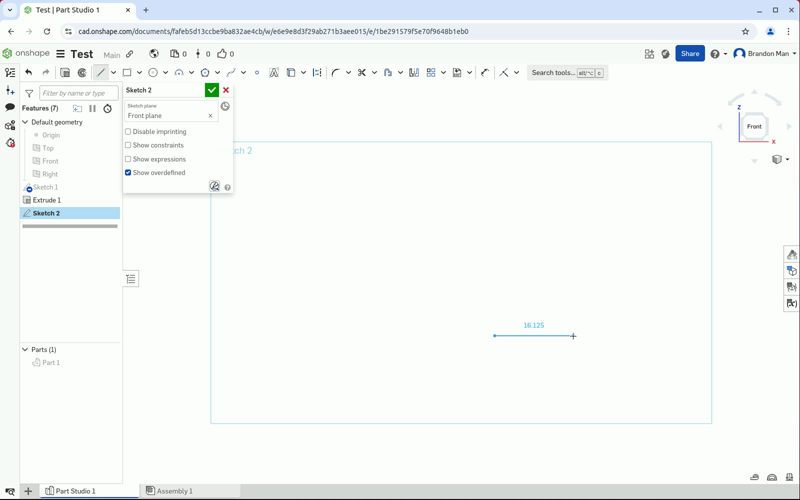
key_up(shift)
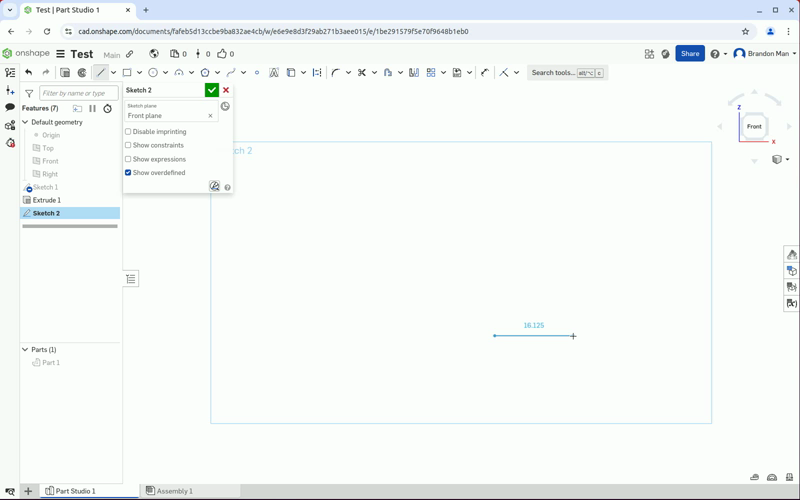
key_down(shift)
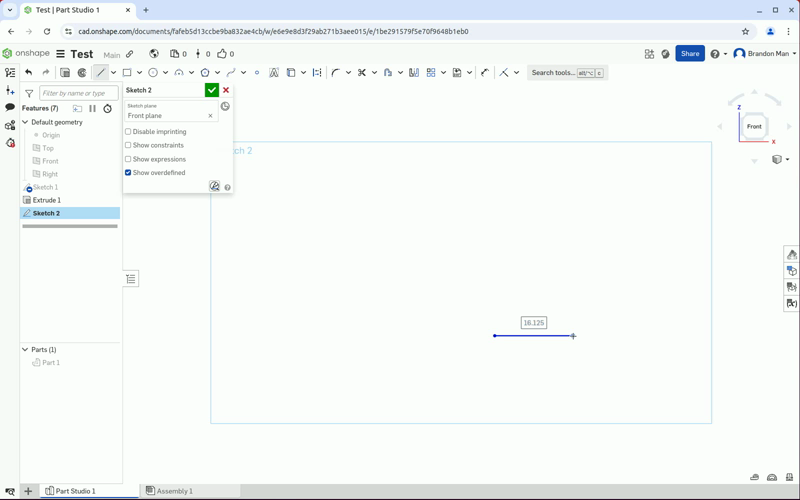
mouse_move(573, 228)
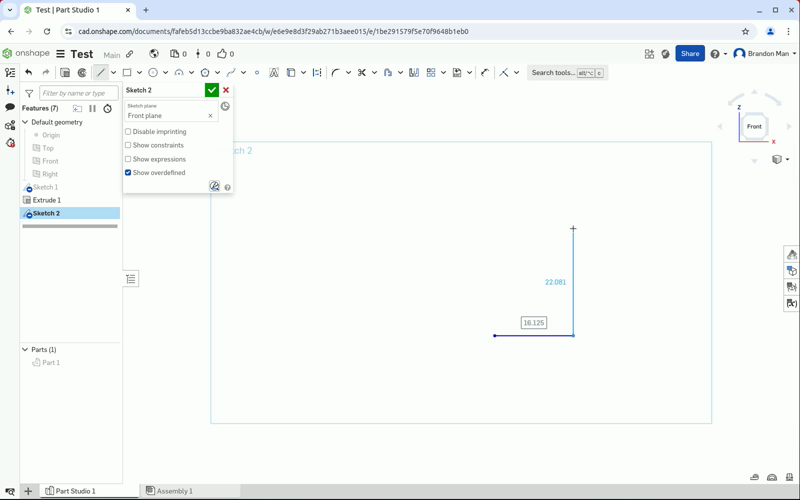
click(573, 228)
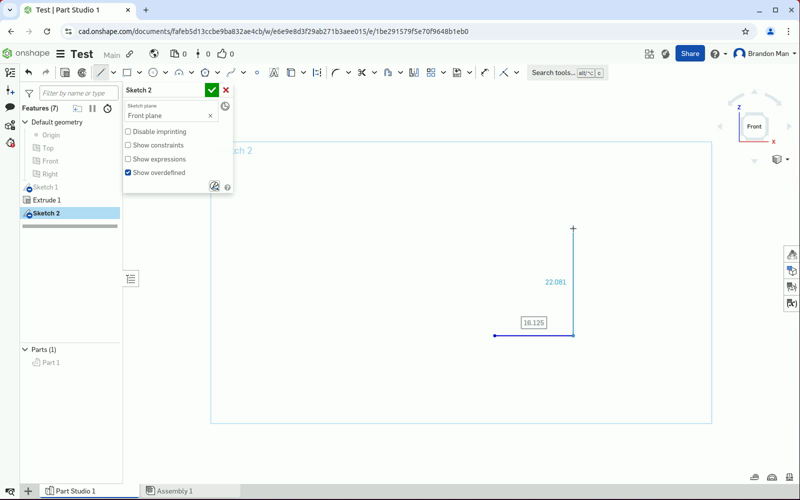
key_up(shift)
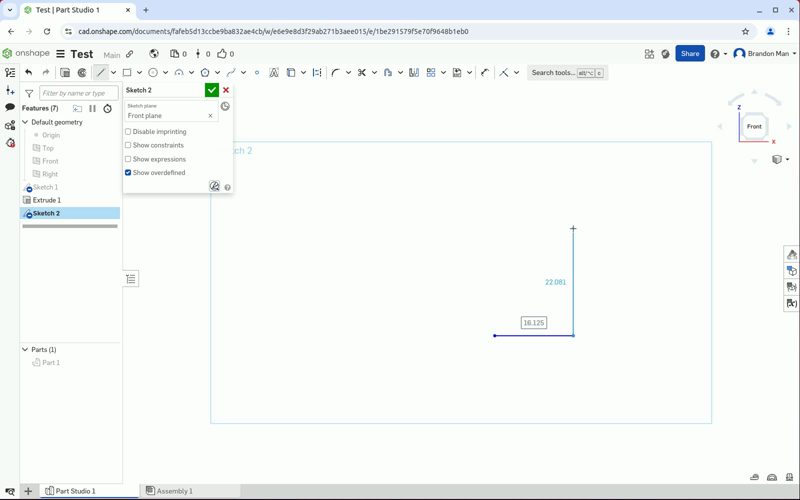
key_down(shift)
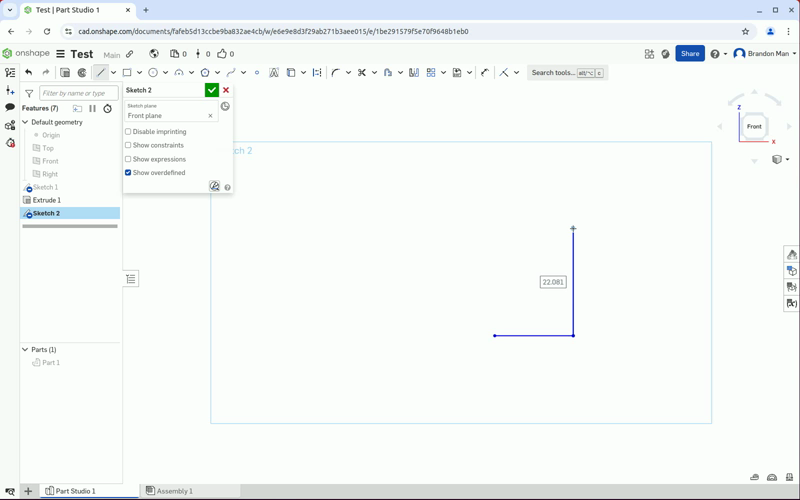
mouse_move(589, 228)
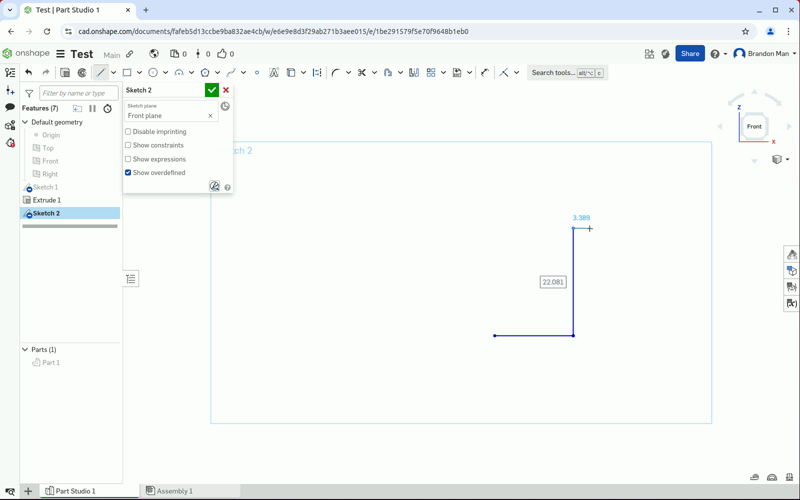
mouse_move(519, 228)
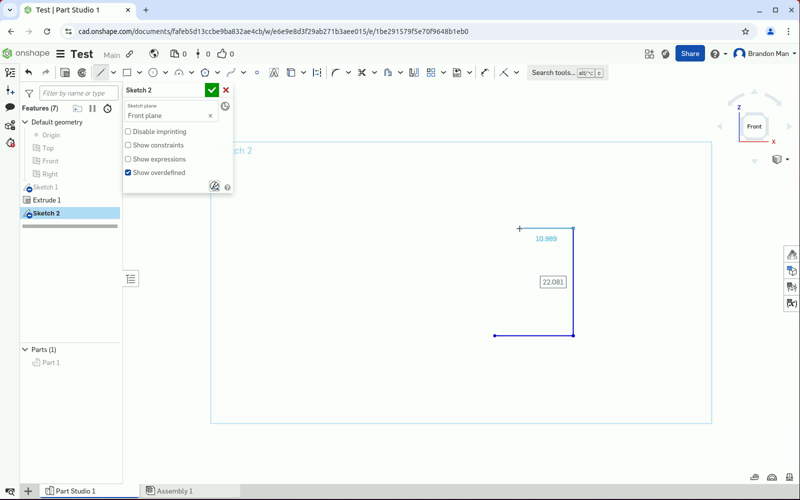
click(519, 228)
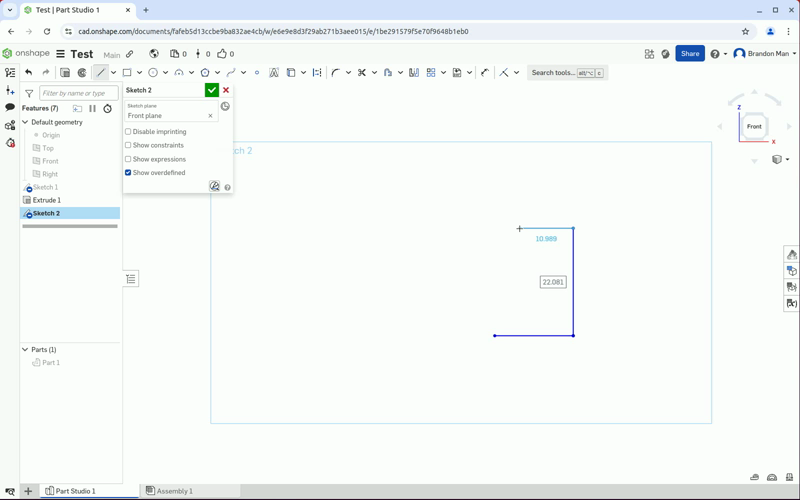
key_up(shift)
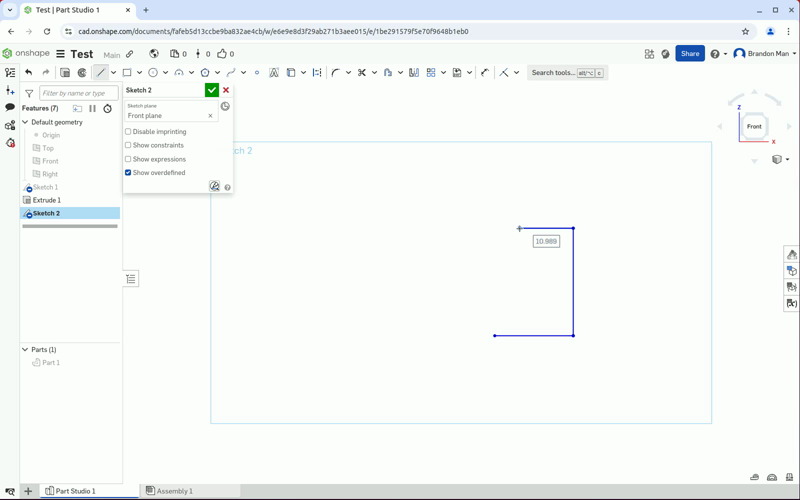
key_down(shift)
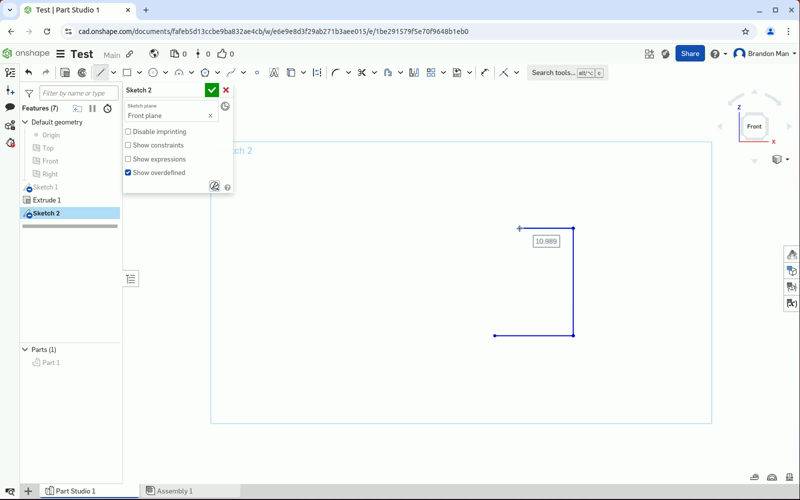
mouse_move(494, 335)
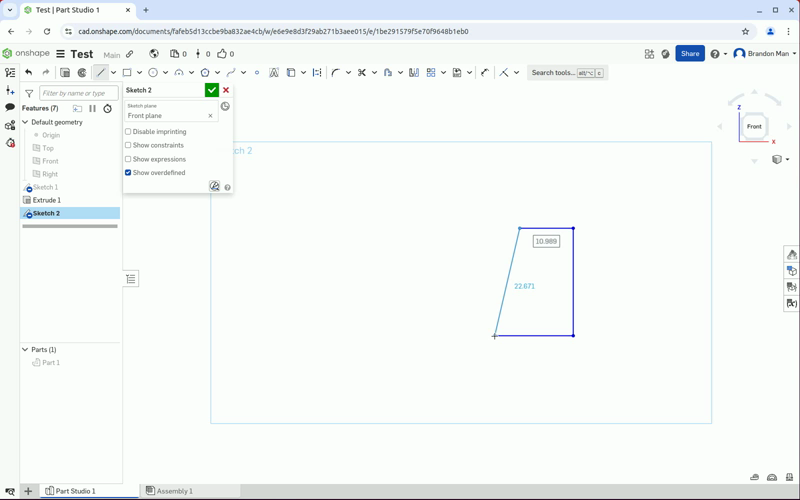
key_up(shift)
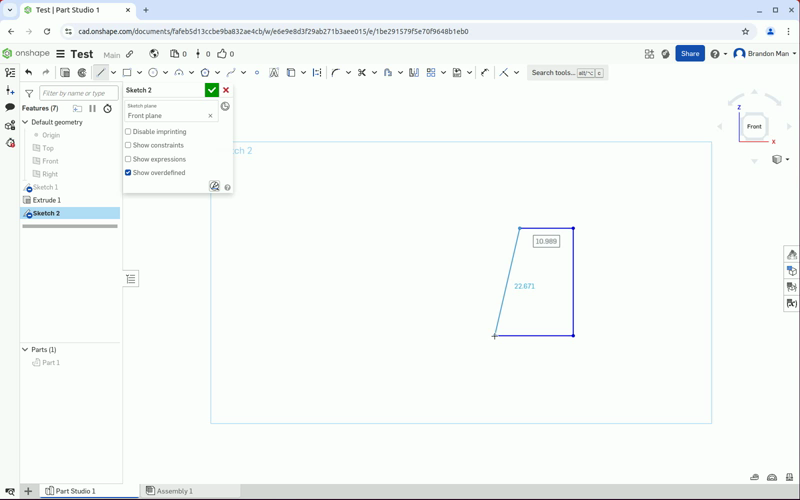
click(494, 335)
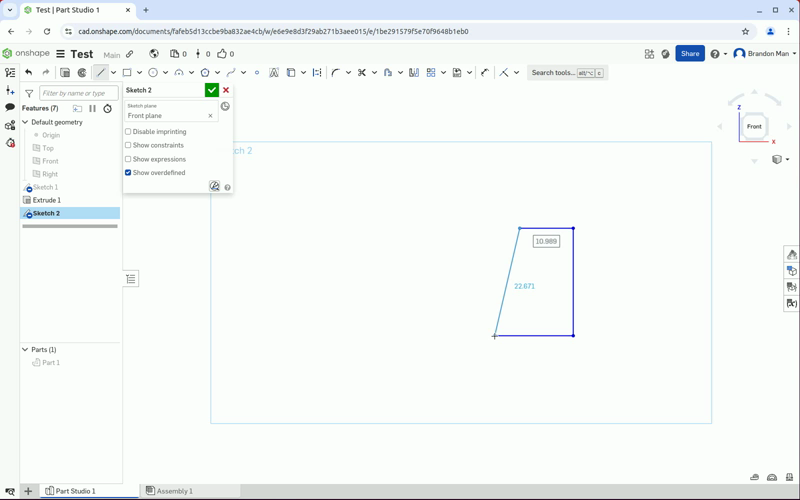
key(esc)
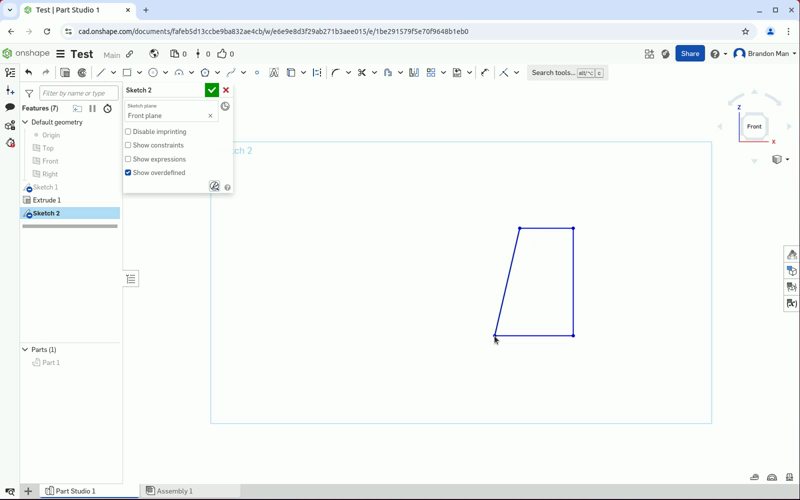
mouse_move(560, 271)
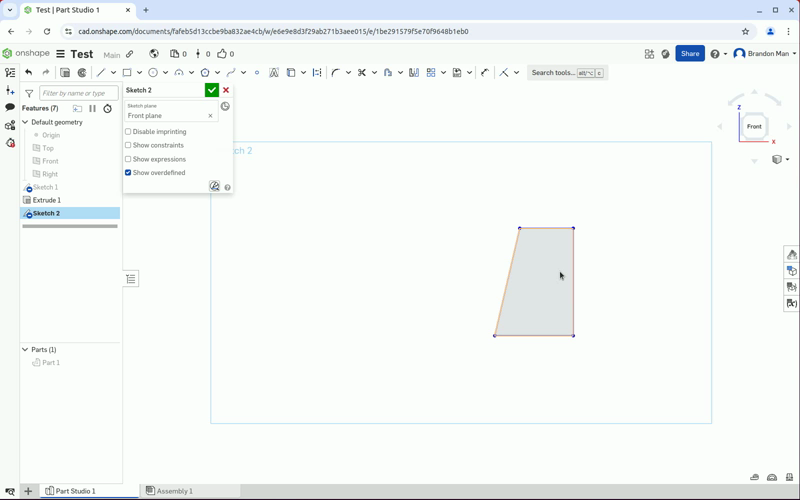
click(560, 271)
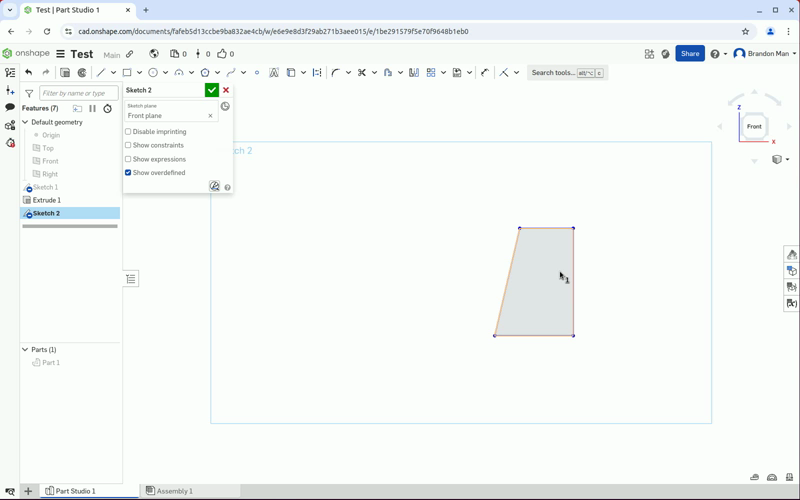
mouse_move(73, 352)
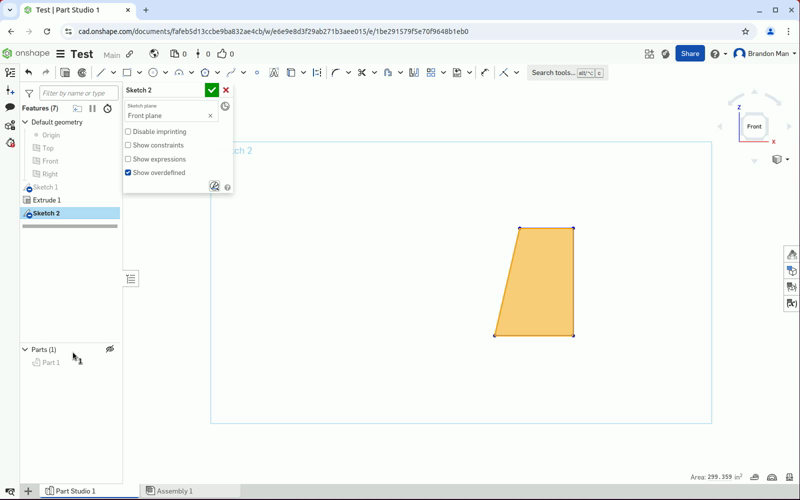
key(shift+y)
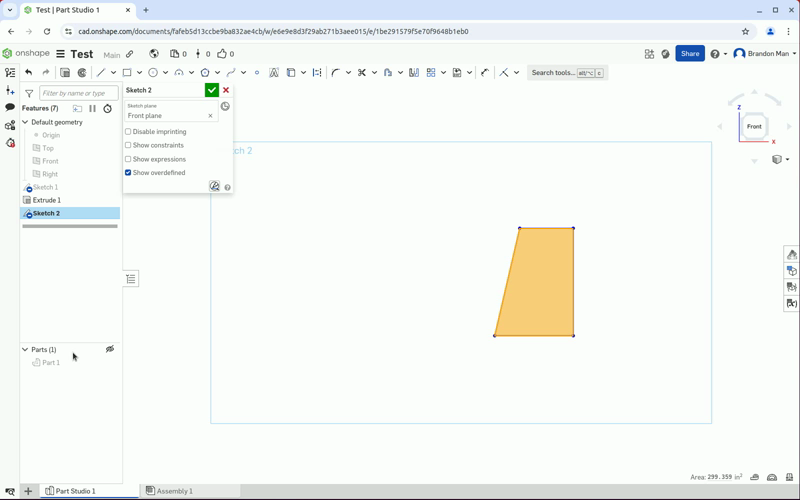
key(shift+e)
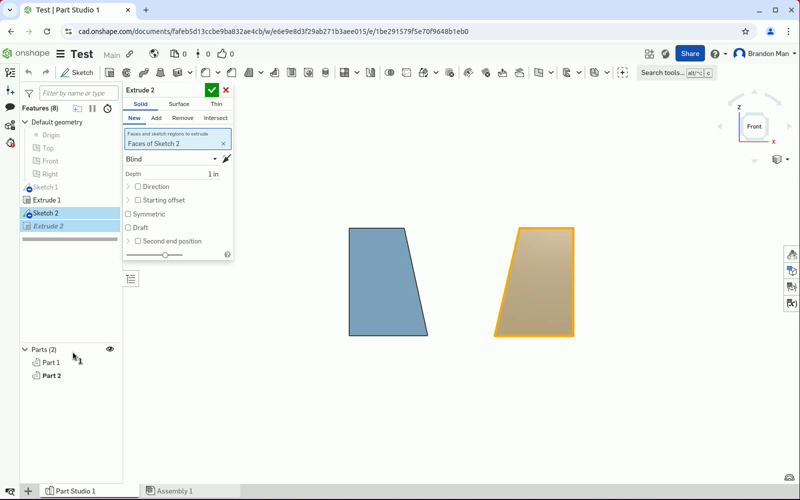
mouse_move(143, 106)
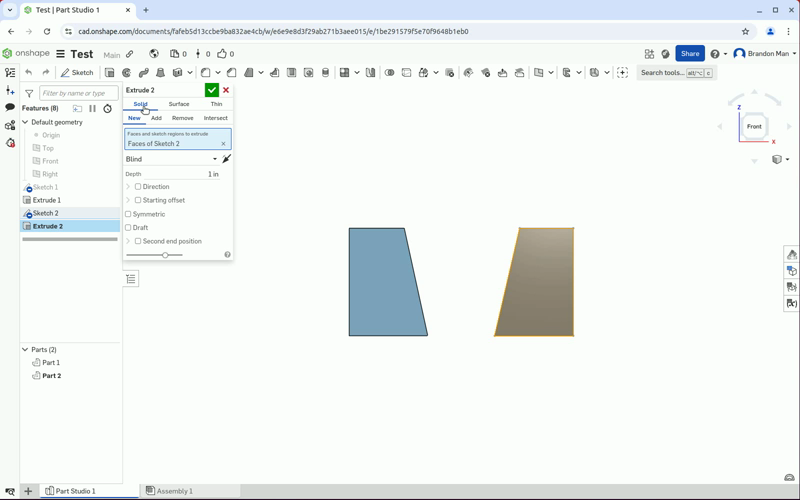
click(143, 106)
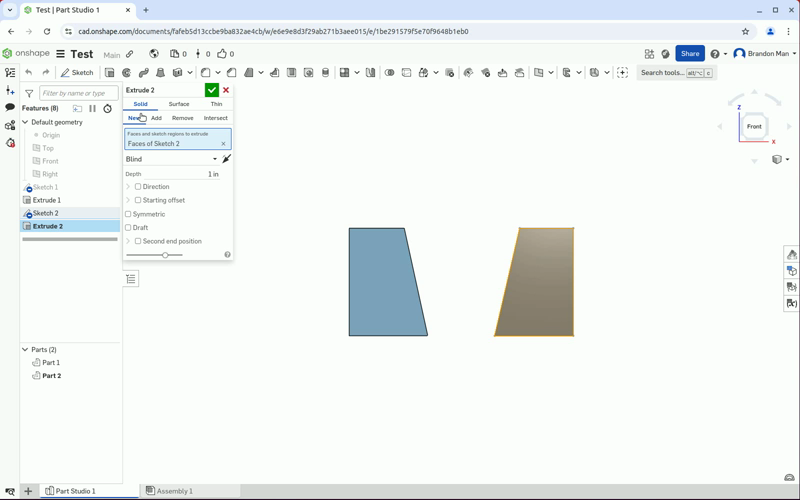
mouse_move(137, 120)
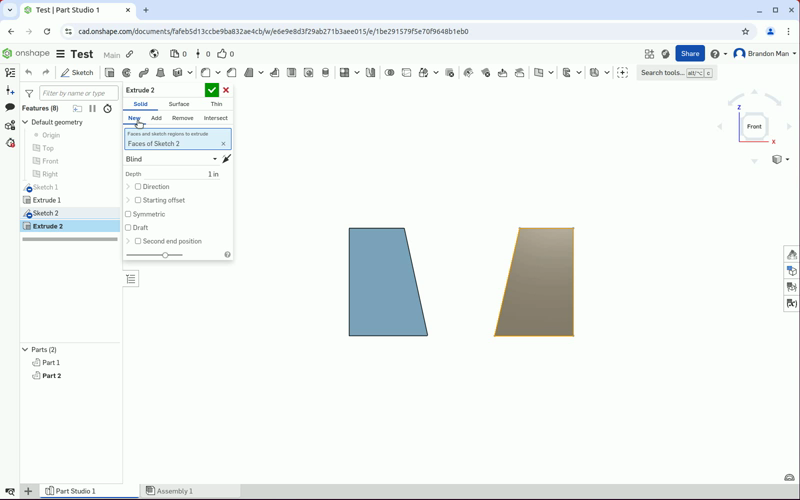
click(137, 120)
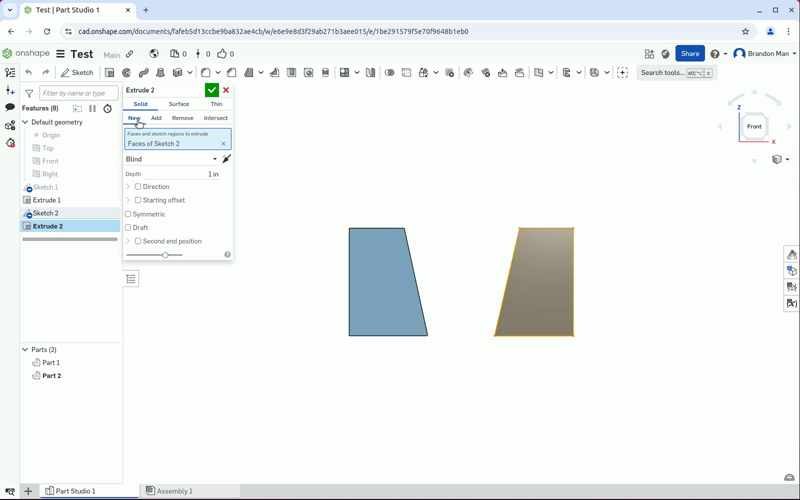
key(tab, 4)
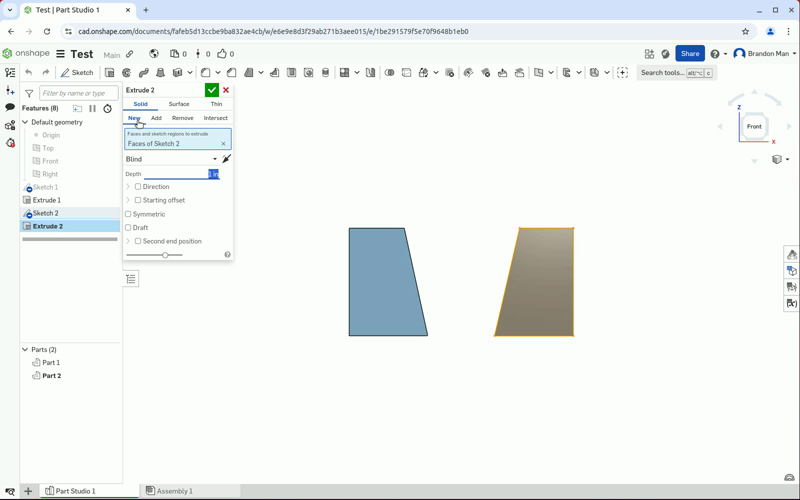
text(12.036)
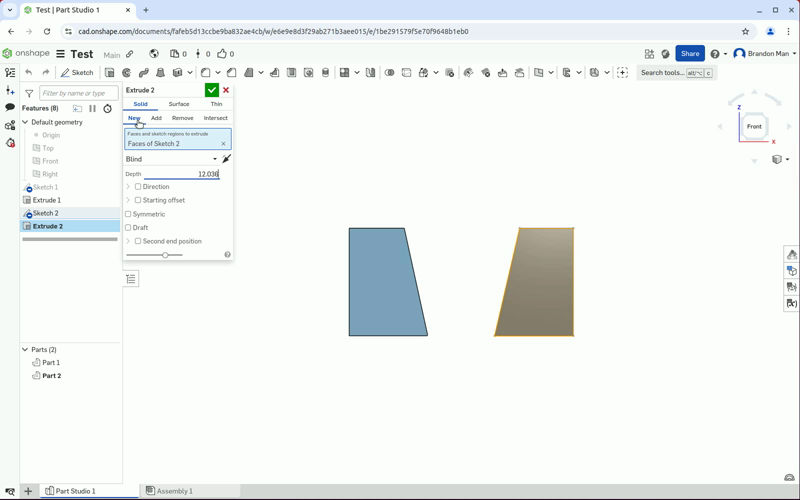
key(enter)
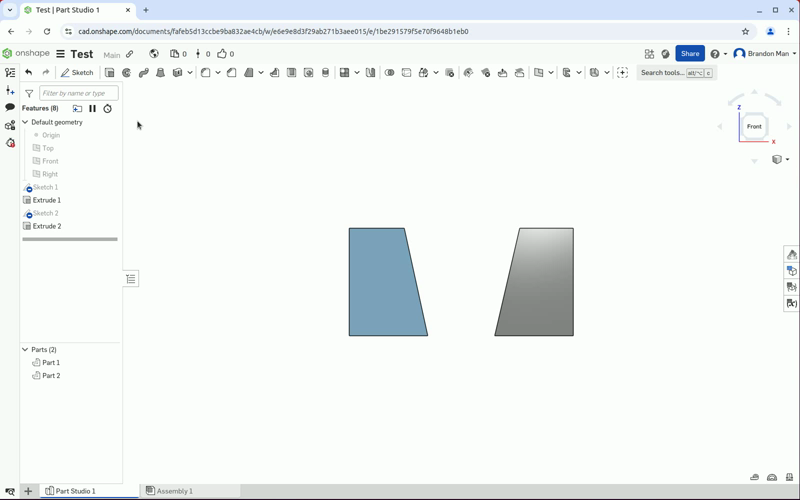
key(shift+h)
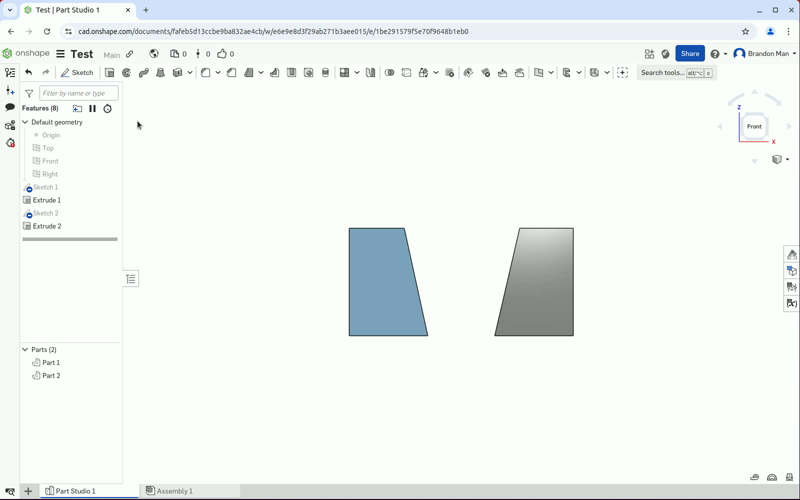
key(shift+h)
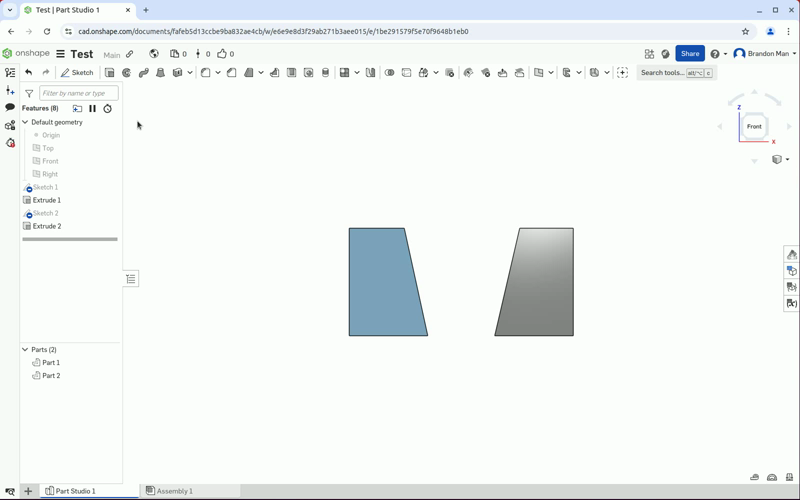
mouse_move(73, 189)
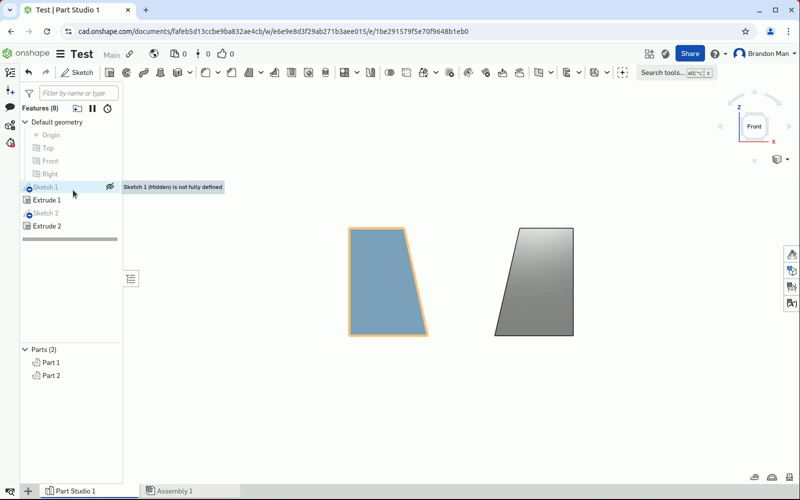
click(73, 189)
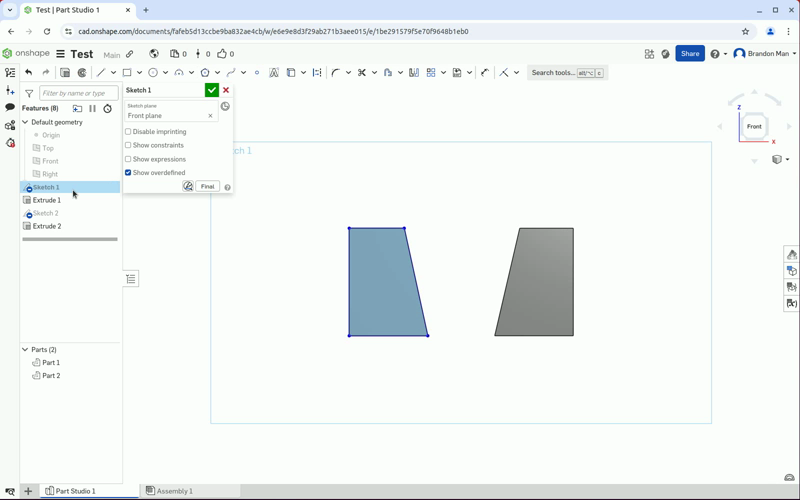
mouse_move(229, 92)
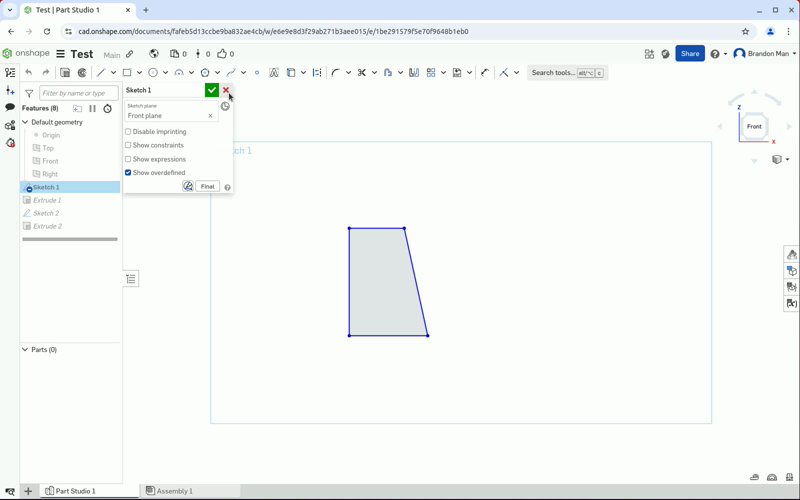
click(229, 92)
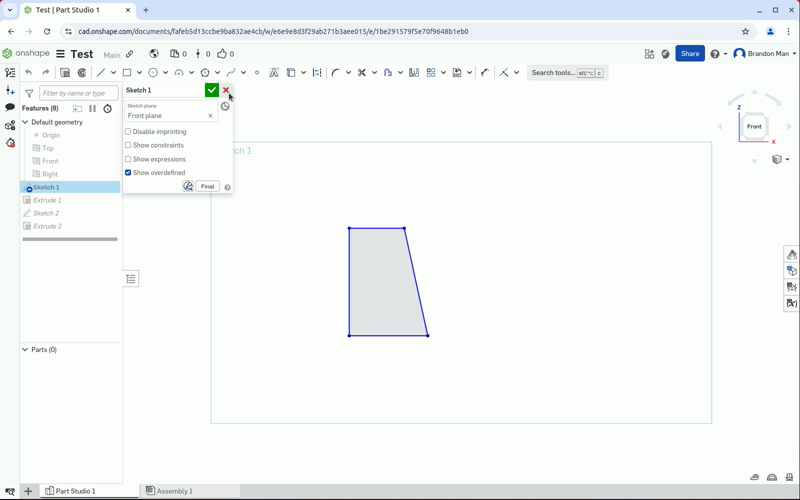
key(shift+s)
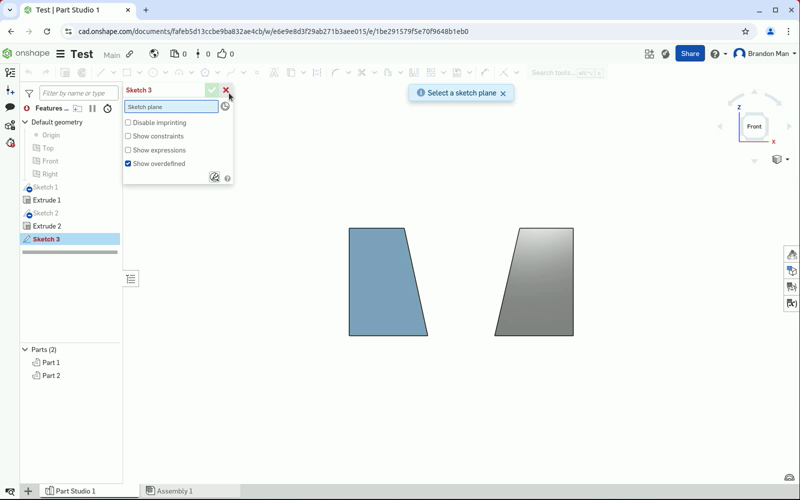
mouse_move(73, 163)
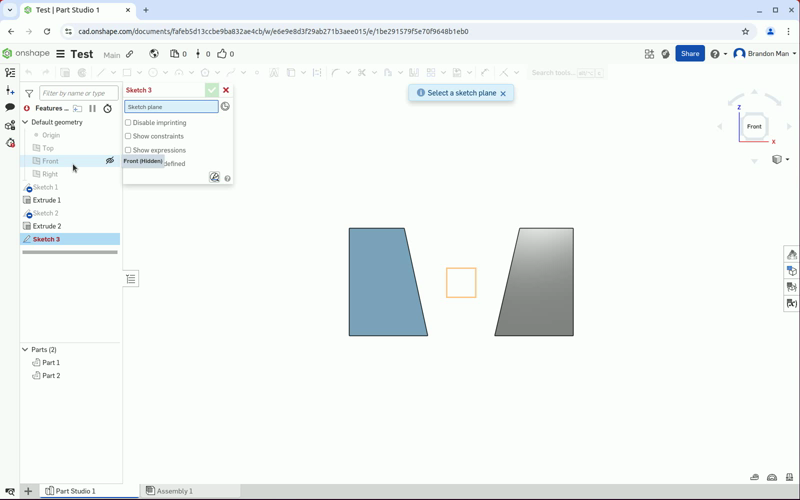
click(73, 163)
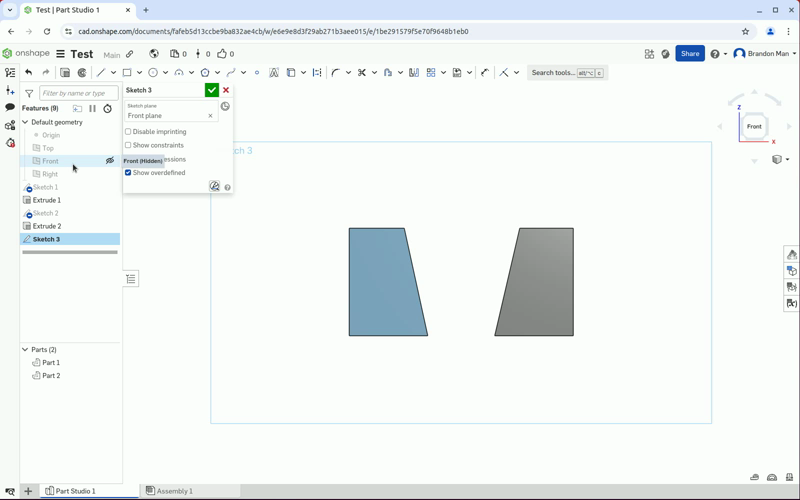
mouse_move(73, 352)
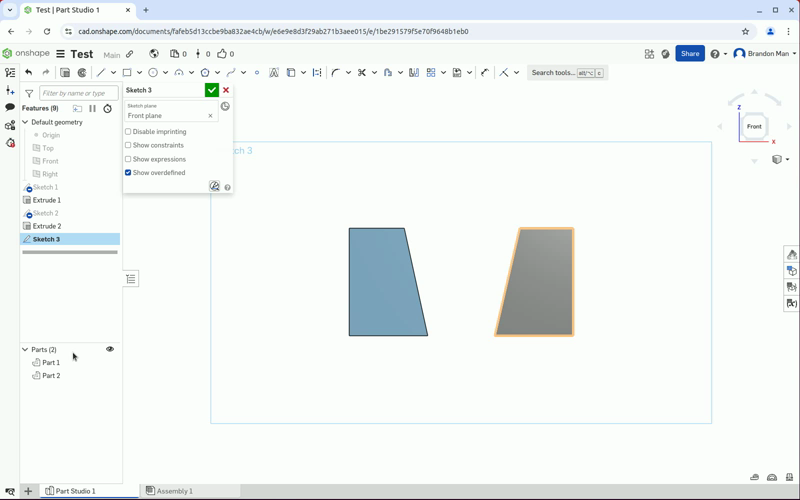
key(y)
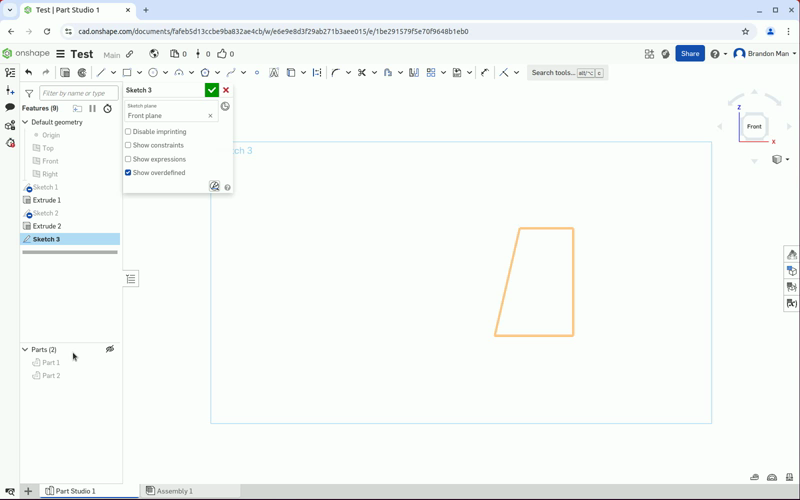
key(l)
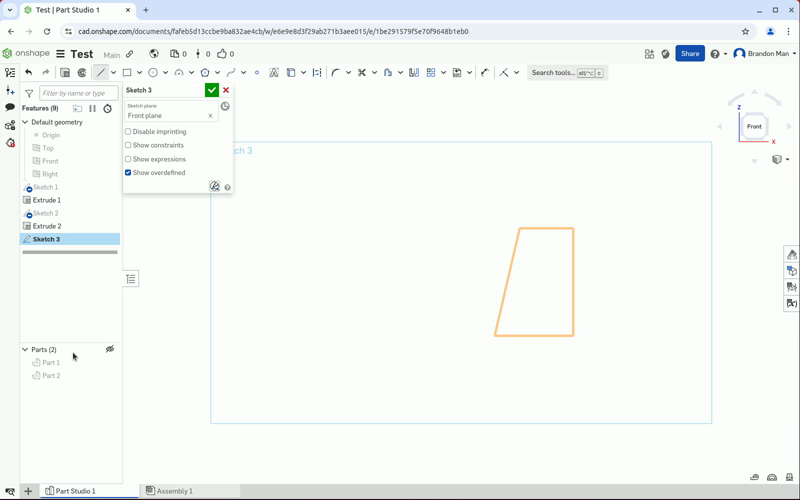
key_down(shift)
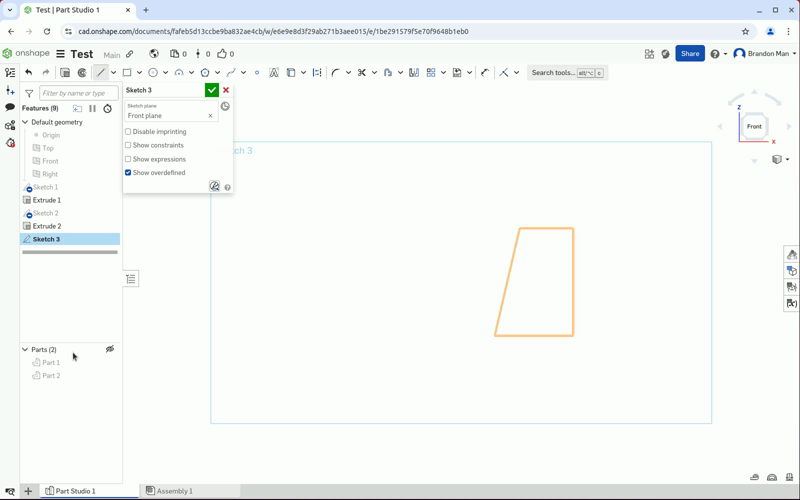
mouse_move(401, 227)
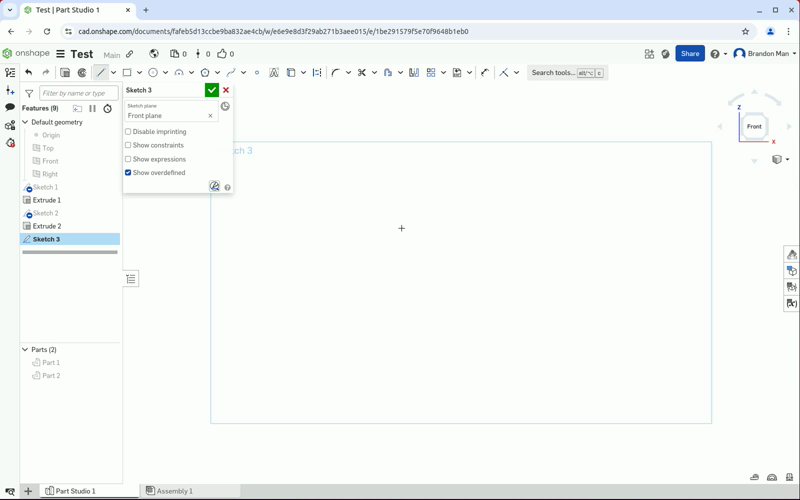
click(401, 227)
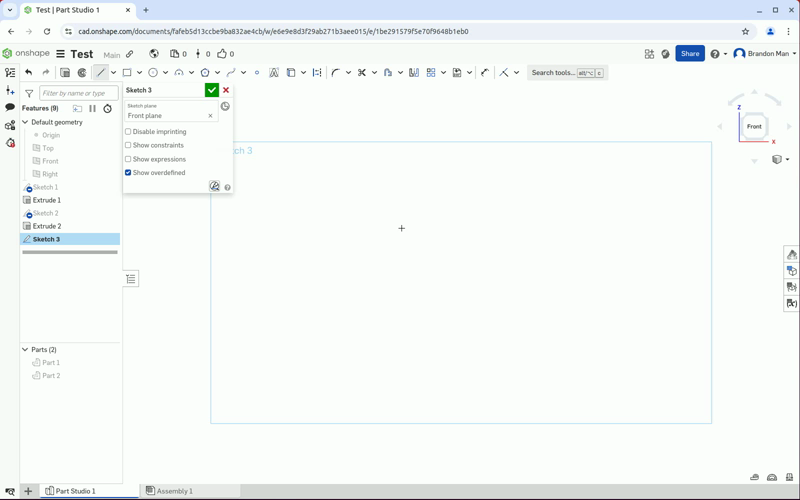
key_up(shift)
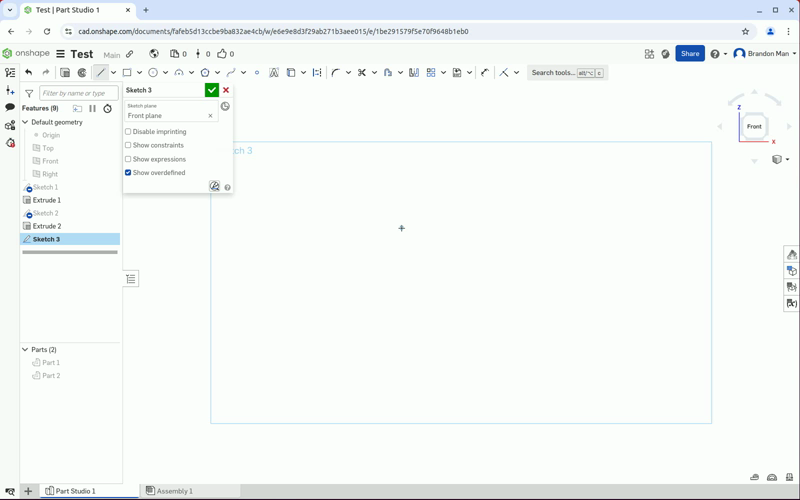
key_down(shift)
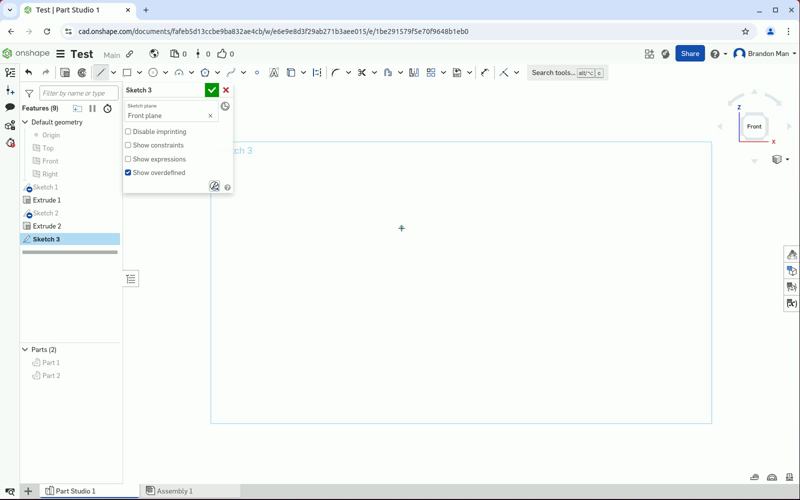
mouse_move(426, 335)
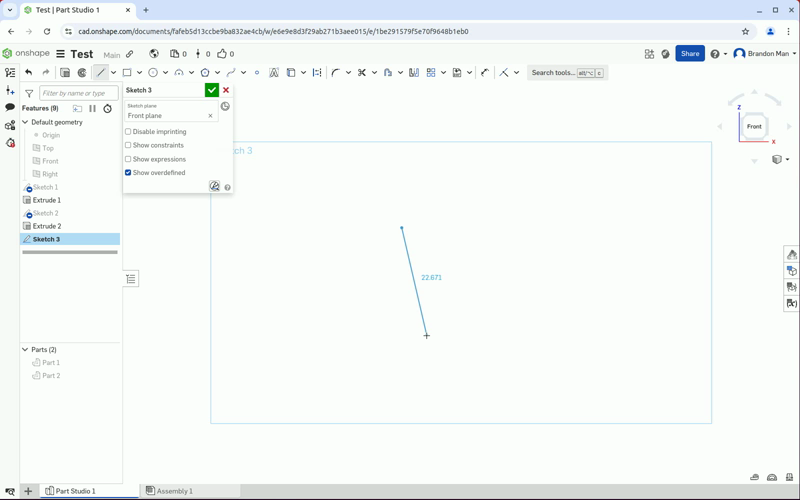
click(426, 335)
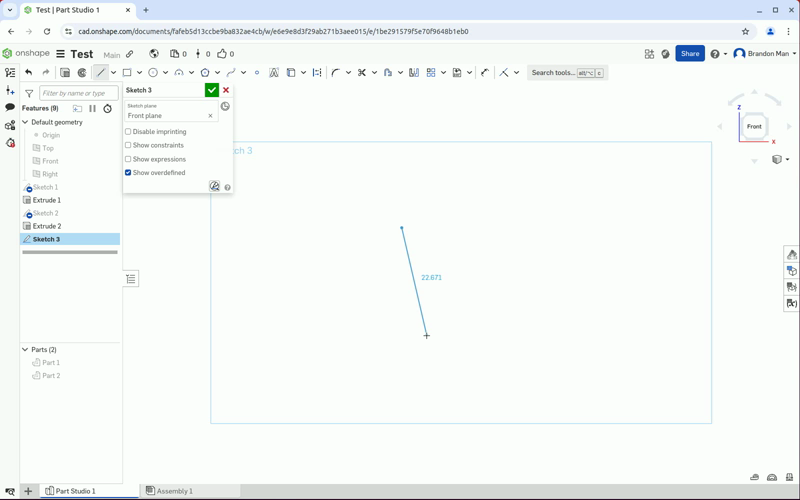
key_up(shift)
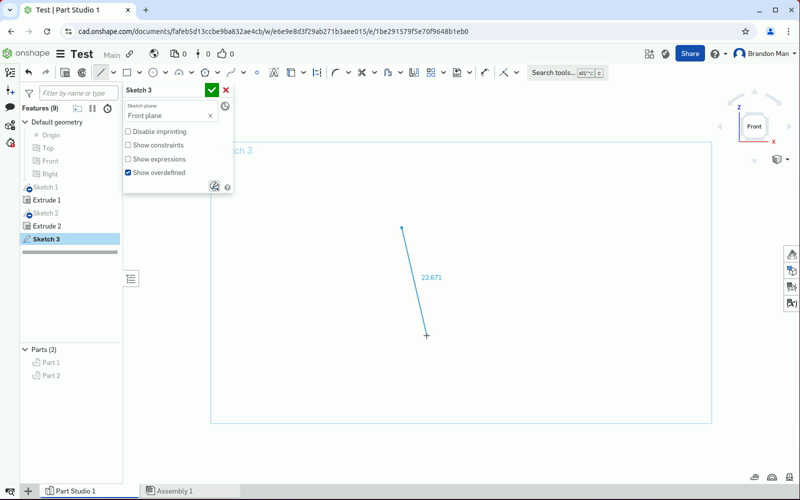
key_down(shift)
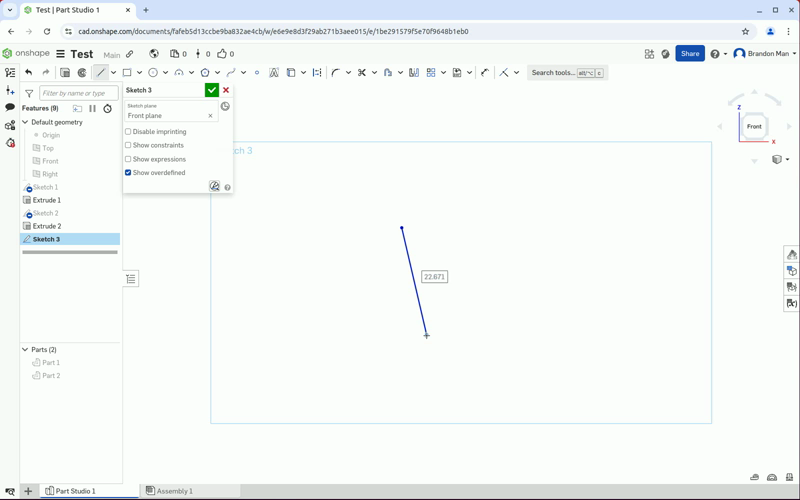
mouse_move(494, 335)
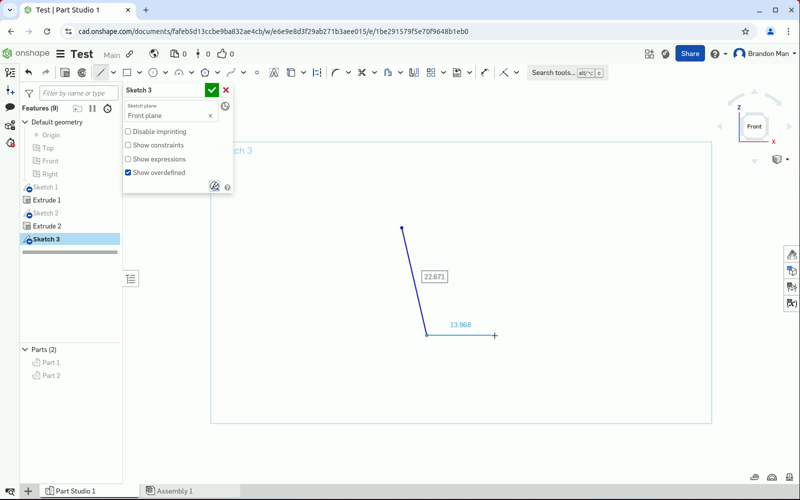
click(494, 335)
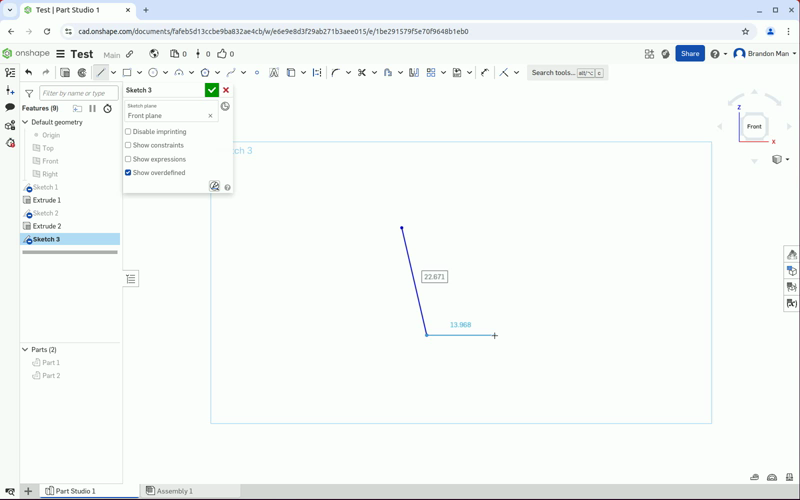
key_up(shift)
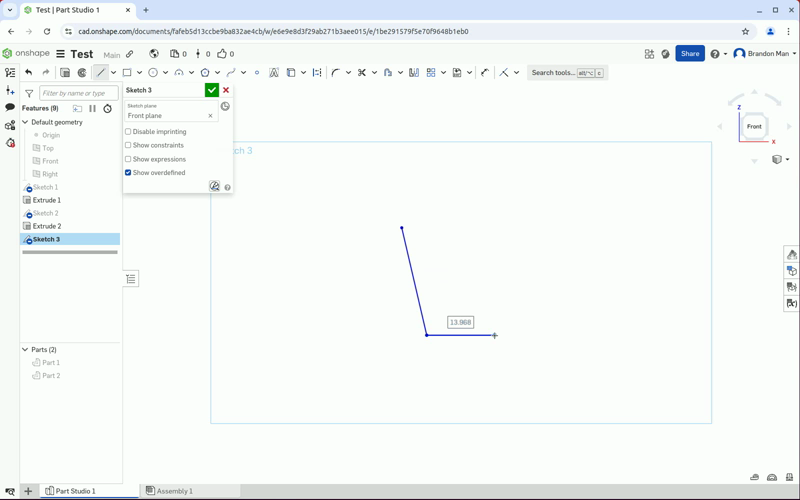
key_down(shift)
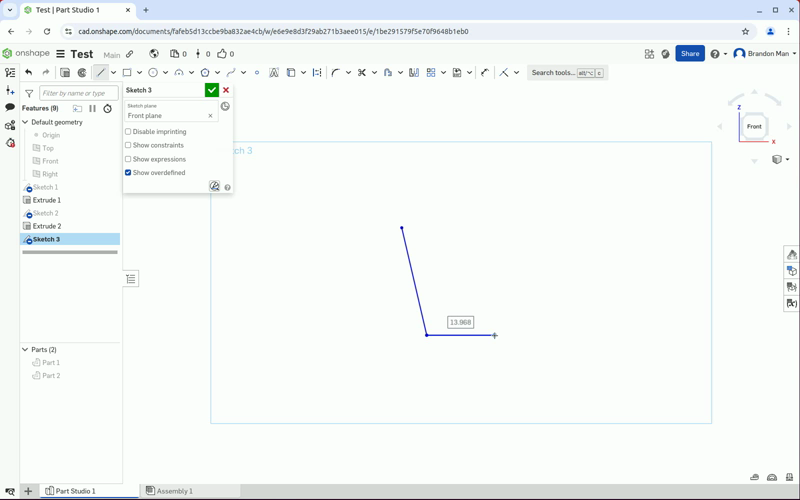
mouse_move(519, 228)
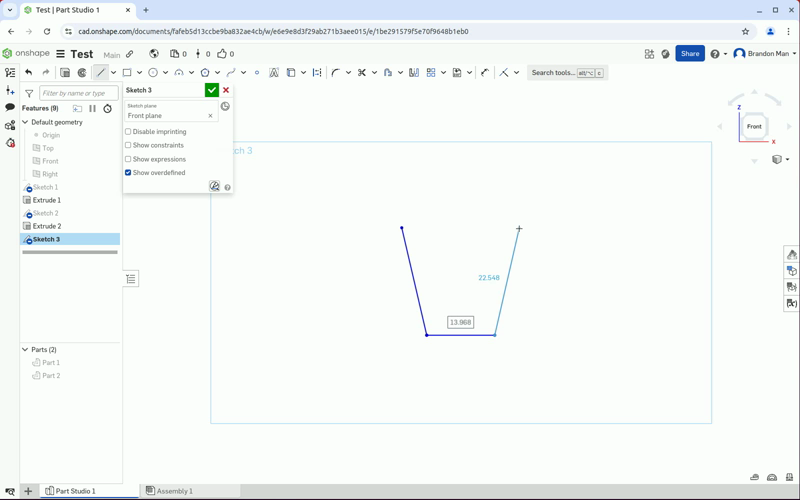
click(519, 228)
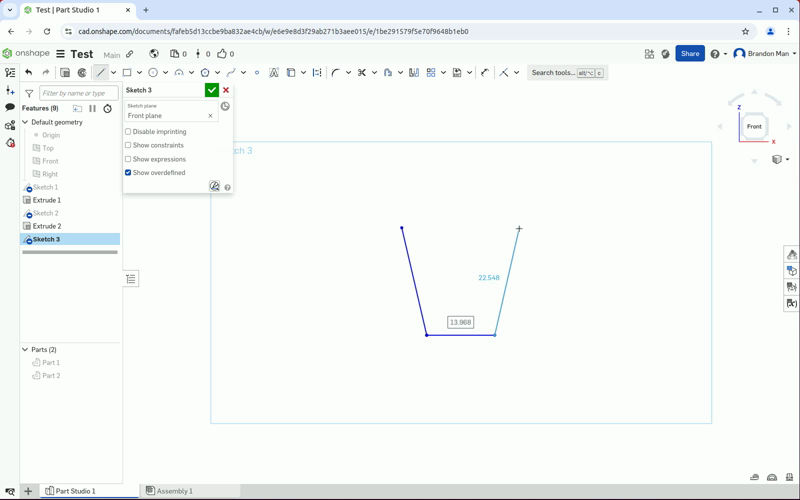
key_up(shift)
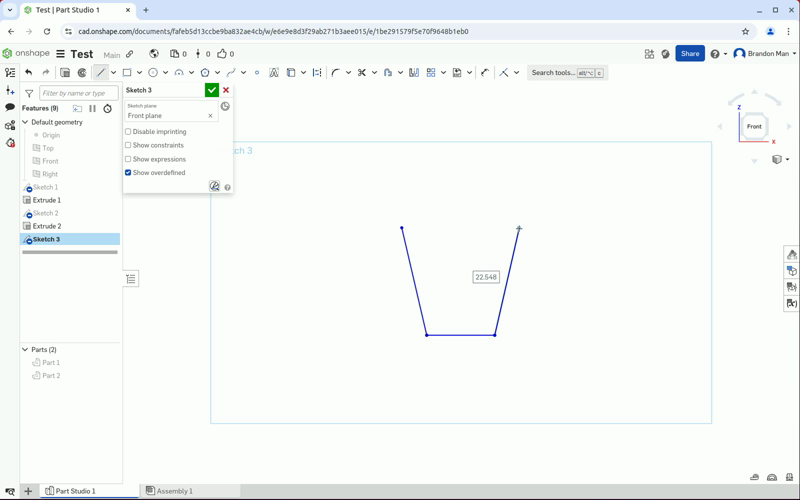
key_down(shift)
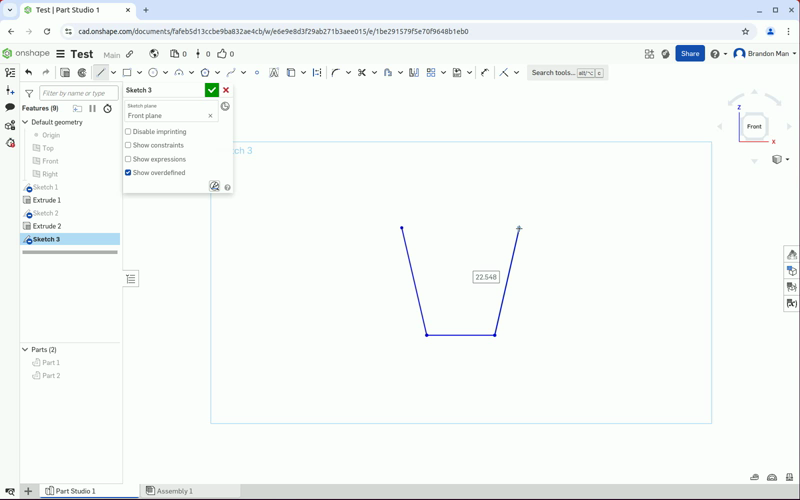
mouse_move(401, 227)
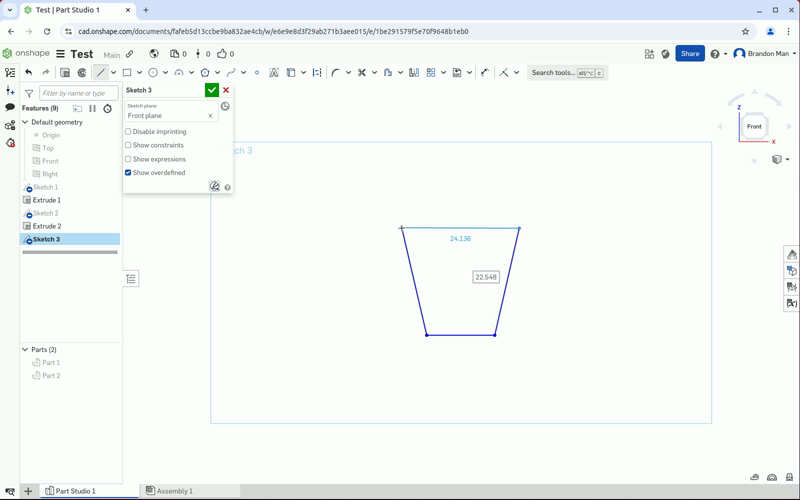
key_up(shift)
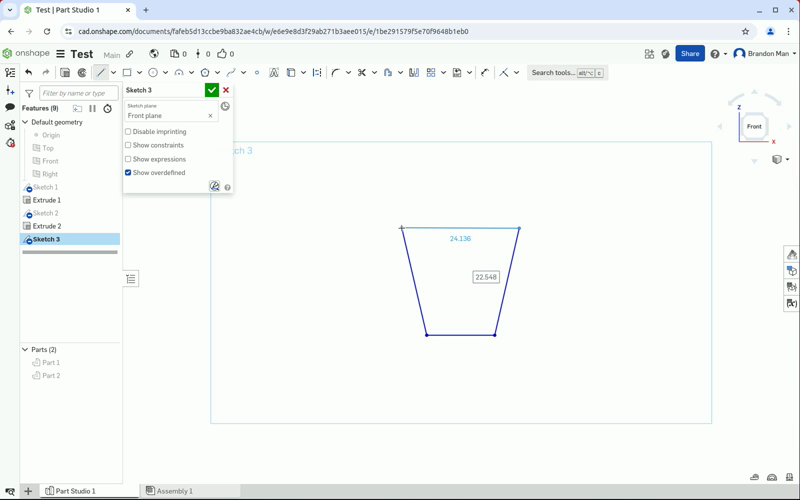
click(401, 227)
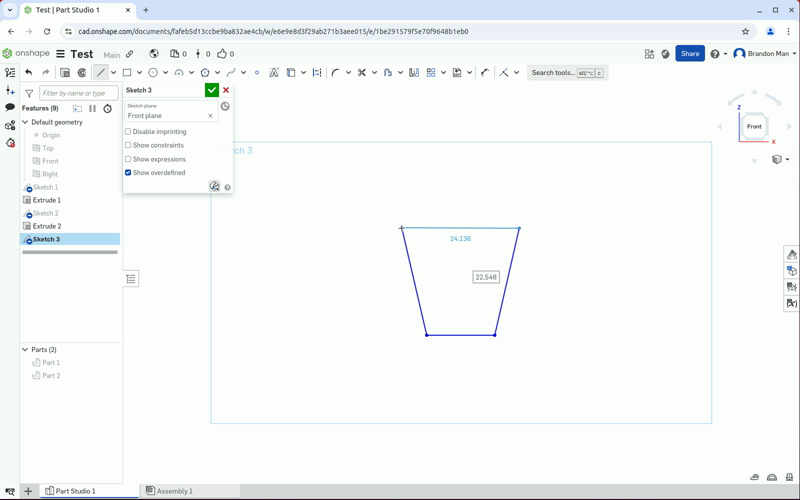
key(esc)
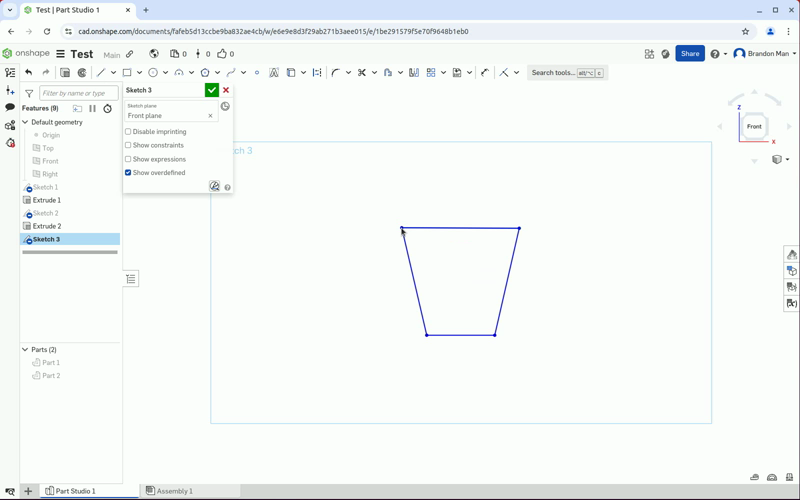
mouse_move(494, 262)
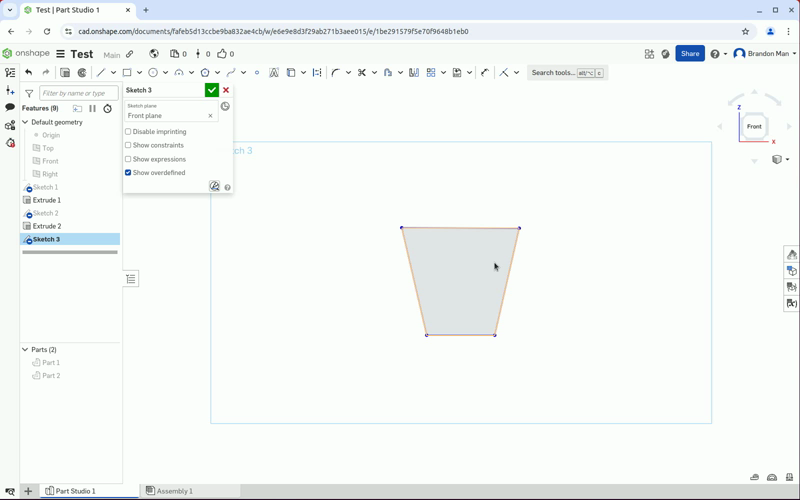
click(494, 262)
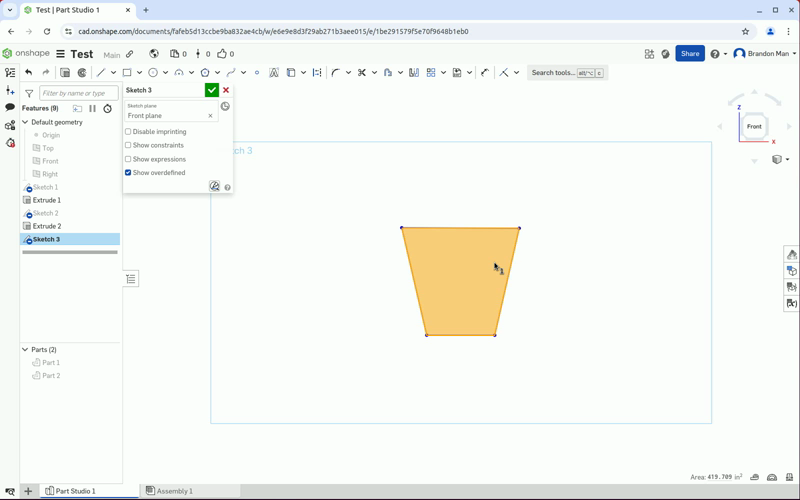
mouse_move(73, 352)
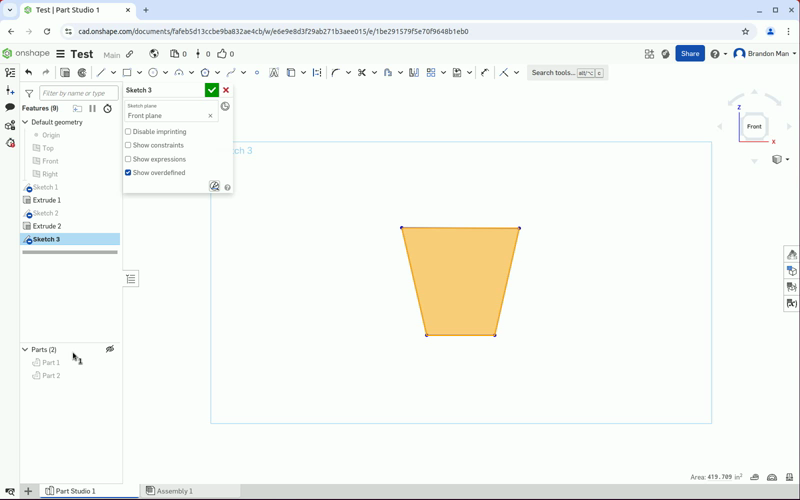
key(shift+y)
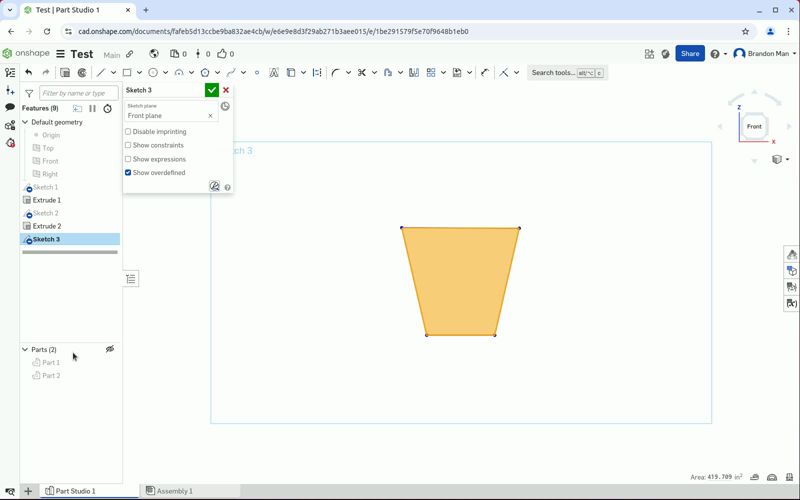
key(shift+e)
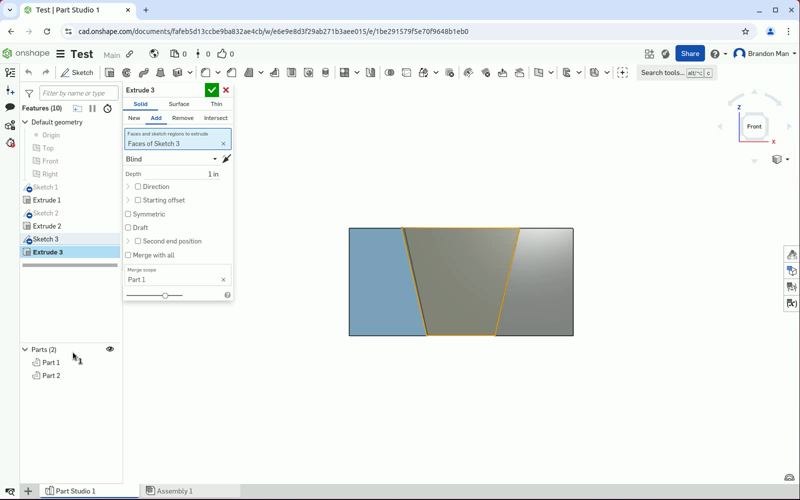
mouse_move(143, 106)
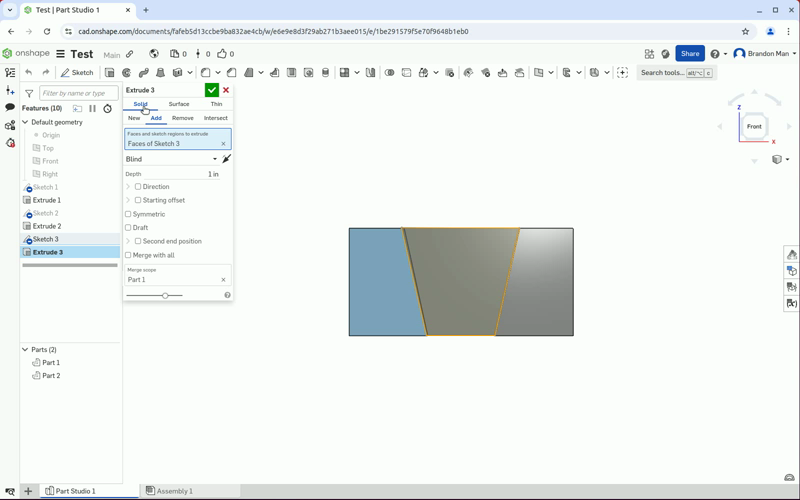
click(143, 106)
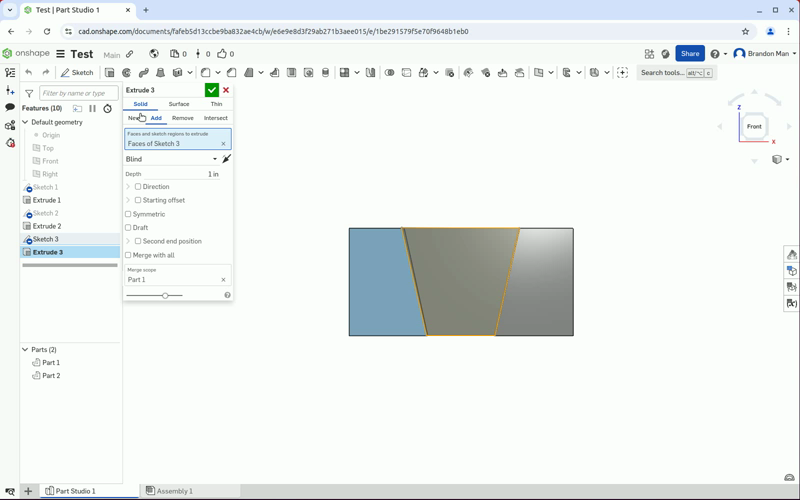
mouse_move(137, 120)
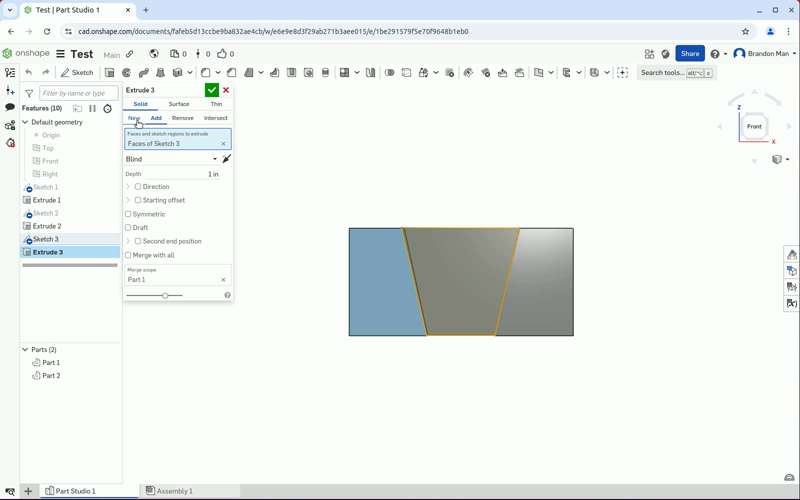
click(137, 120)
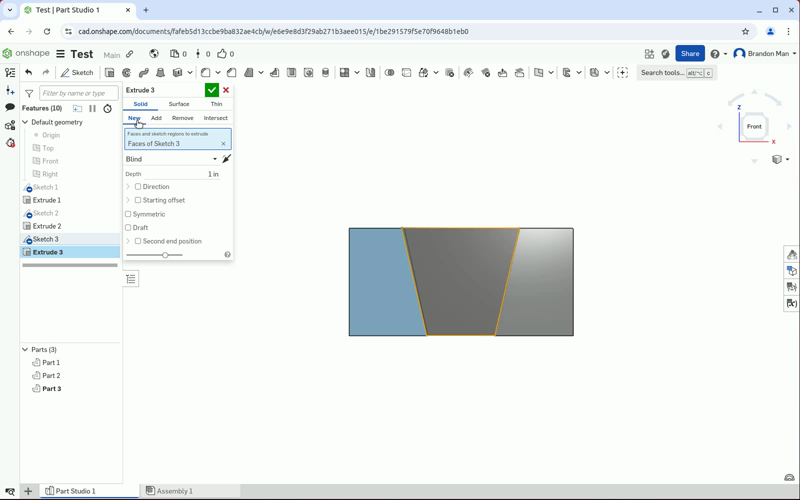
key(tab, 4)
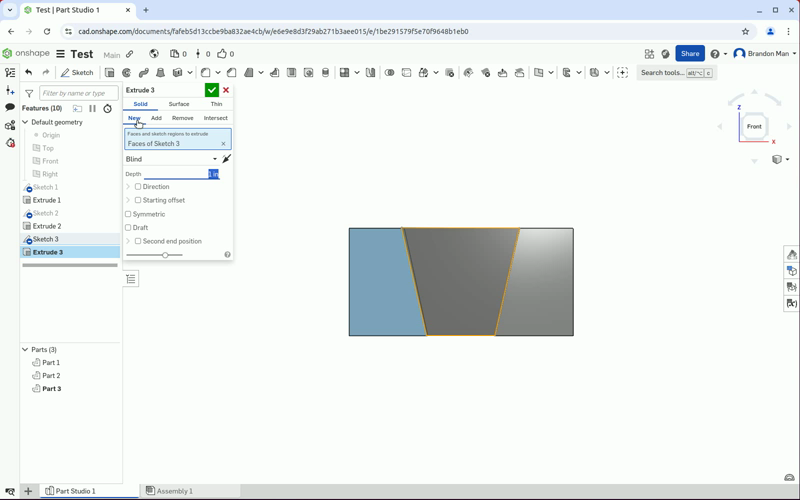
text(6.018)
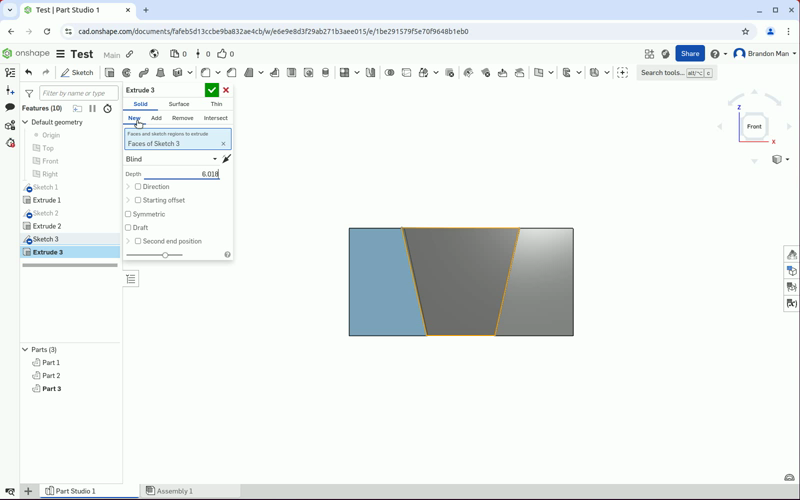
key(enter)
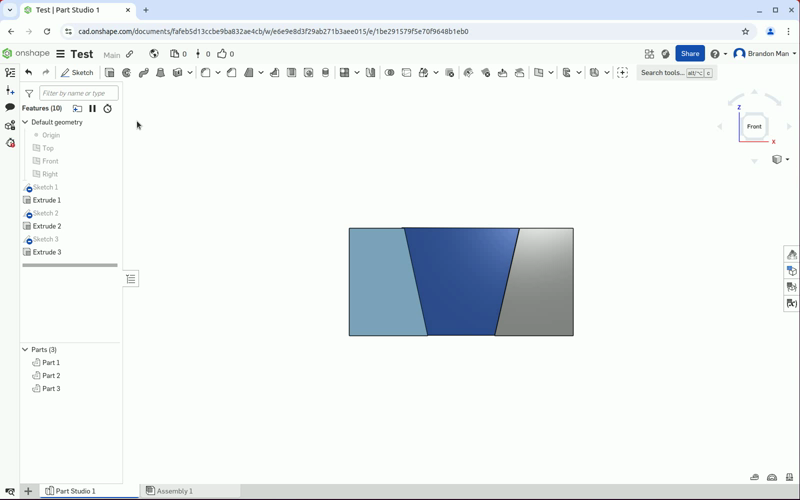
key(shift+h)
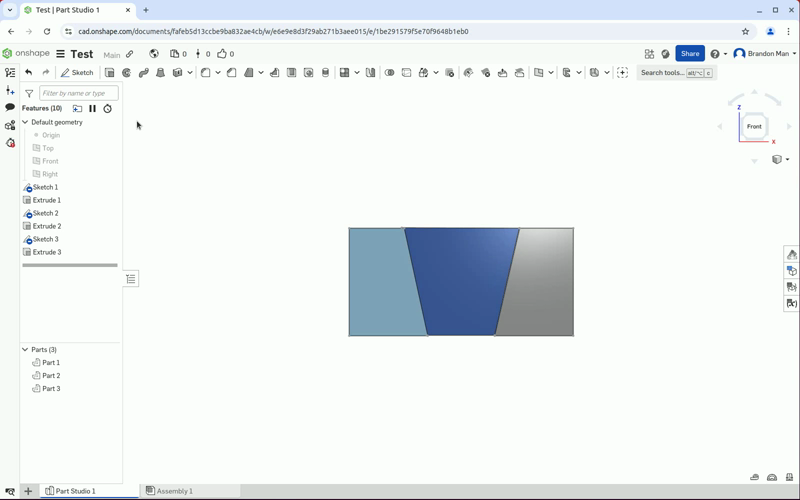
key(shift+h)
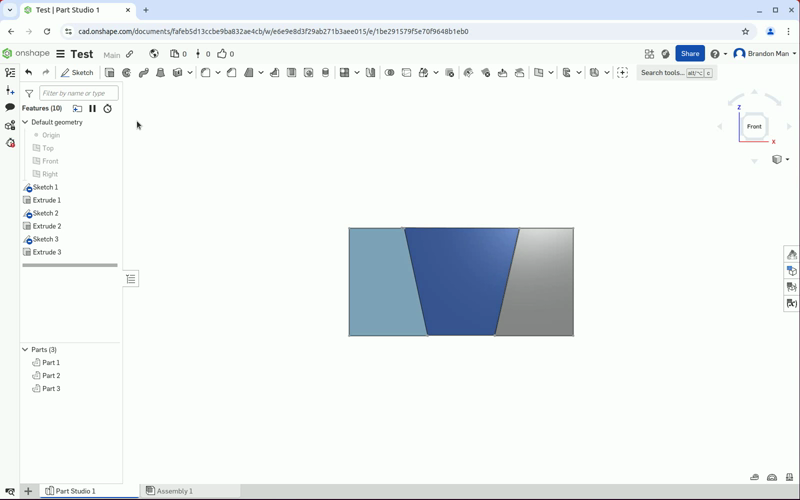
key(shift+7)
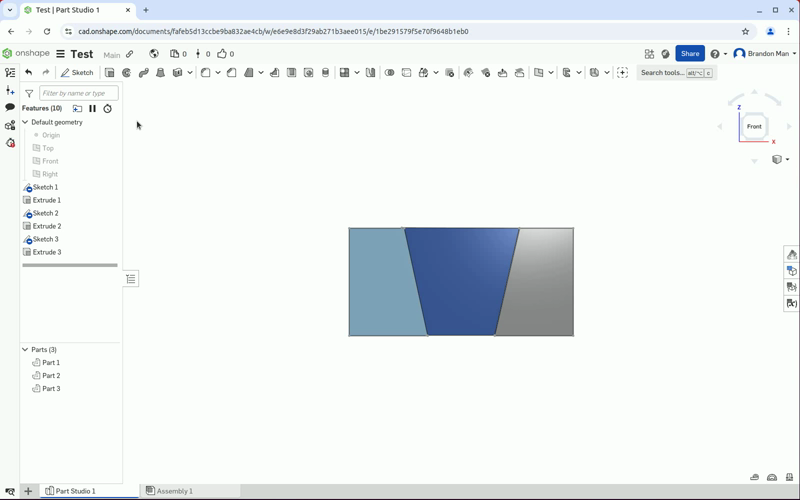
key(left, 2)
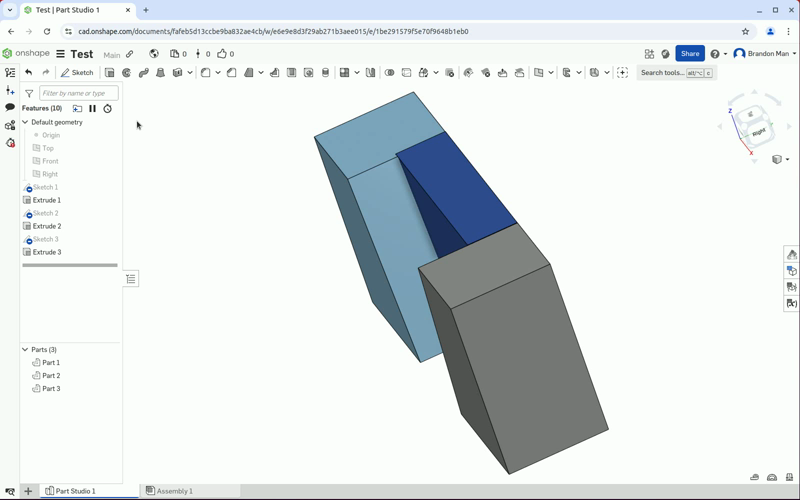
key(down, 2)
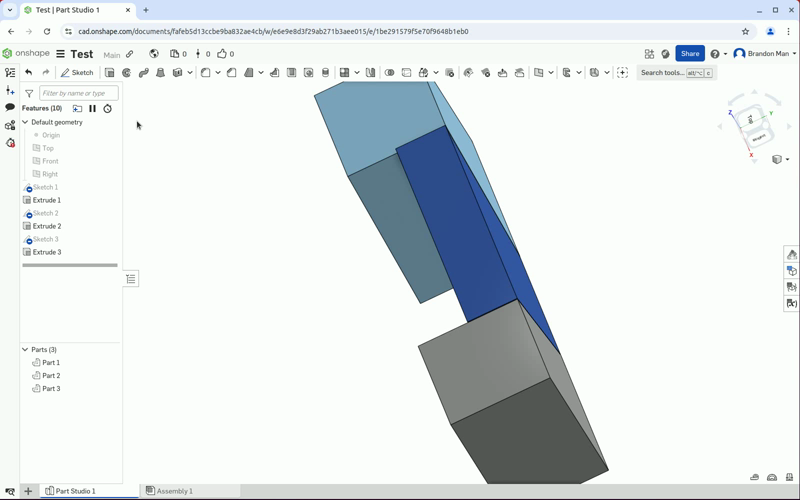
key(up, 2)
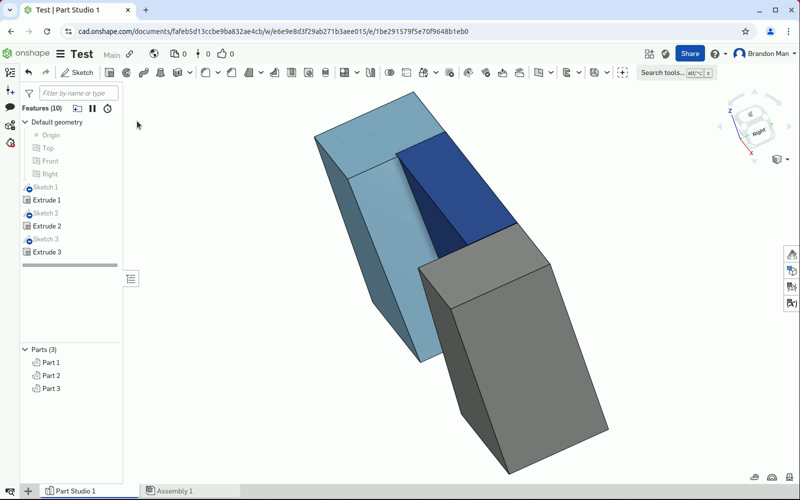
key(right, 2)
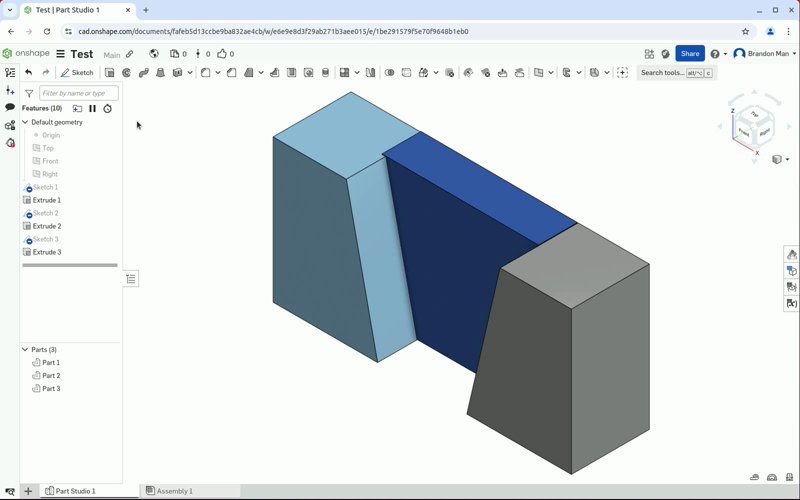
mouse_move(73, 189)
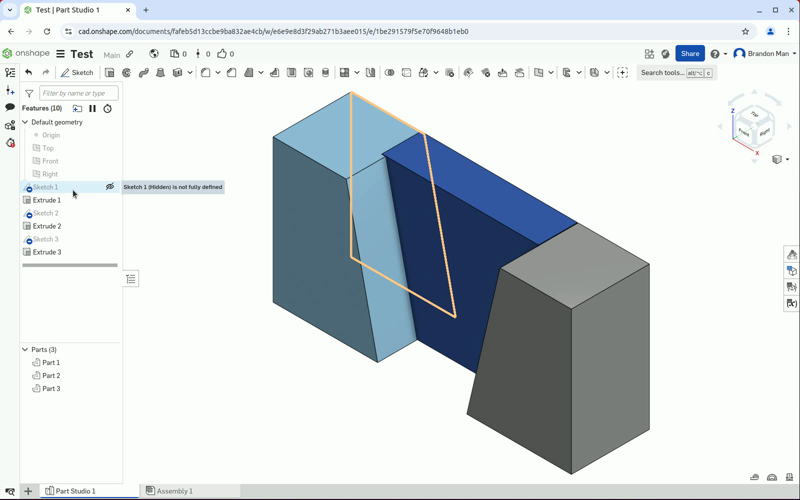
click(73, 189)